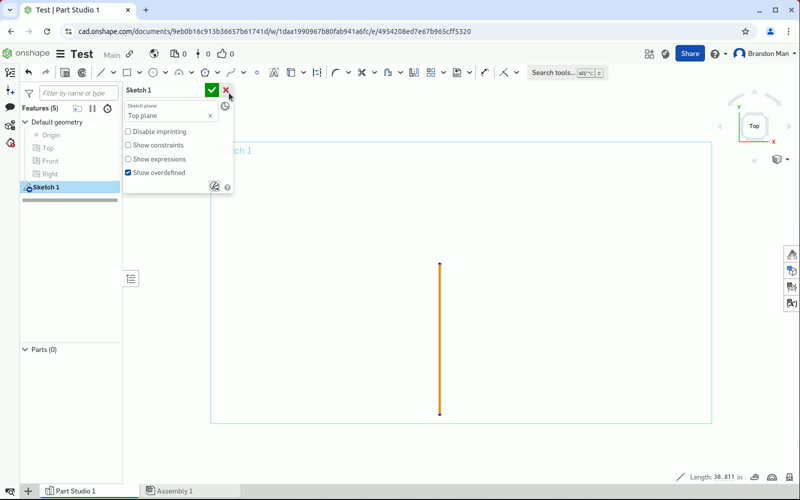
key(shift+h)
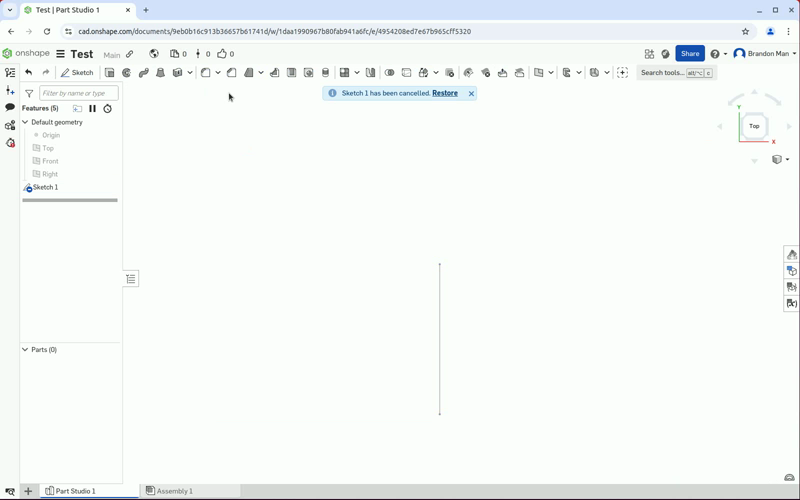
key(shift+s)
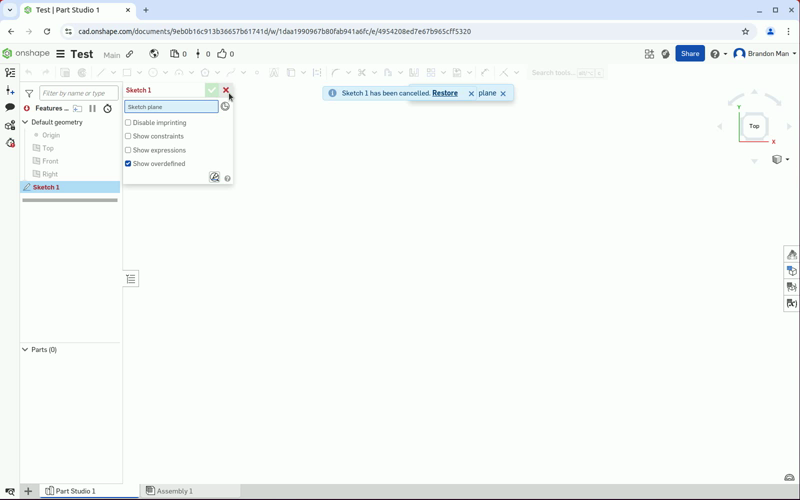
mouse_move(73, 150)
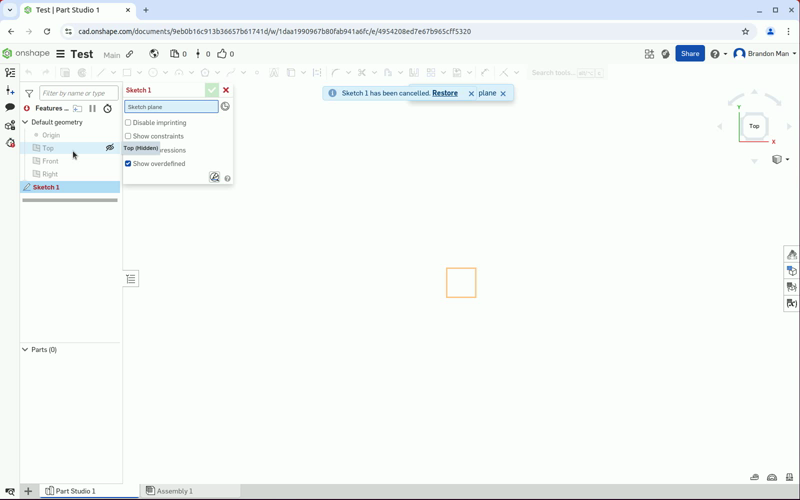
click(73, 150)
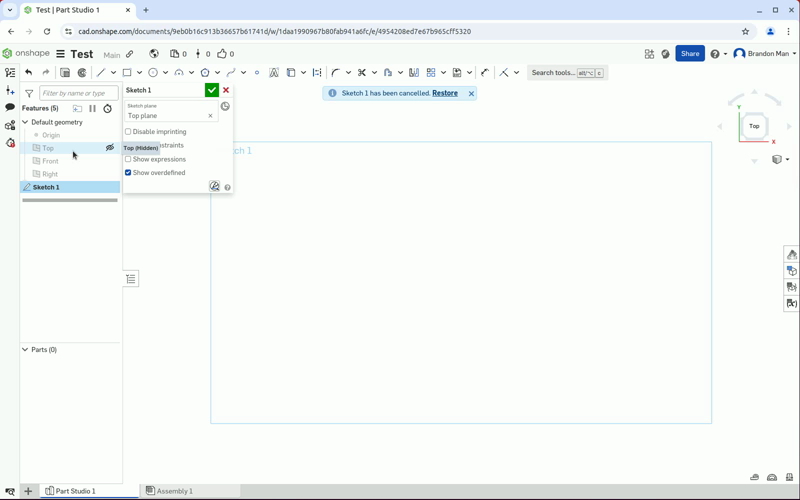
mouse_move(73, 352)
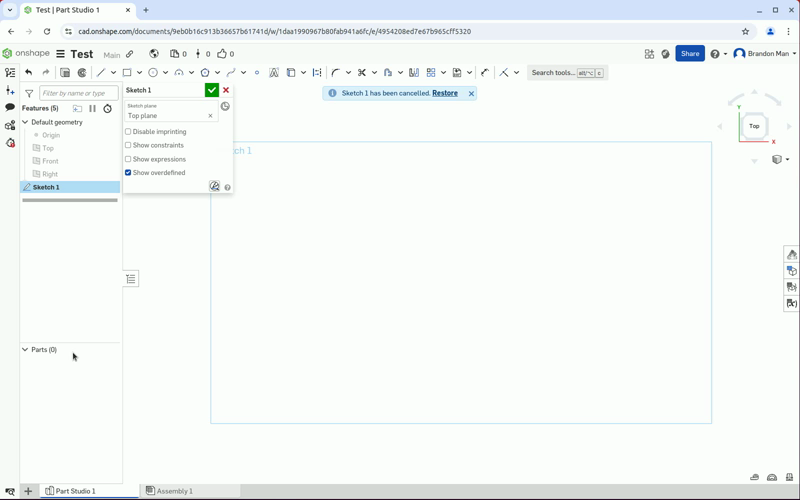
key(y)
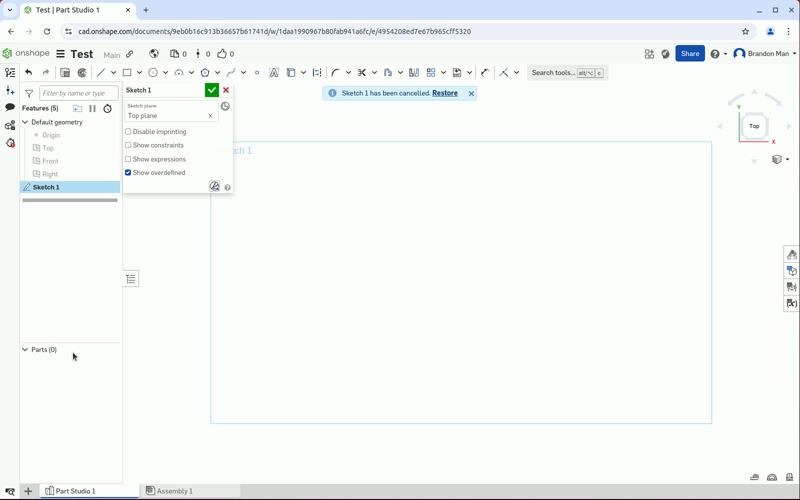
key(l)
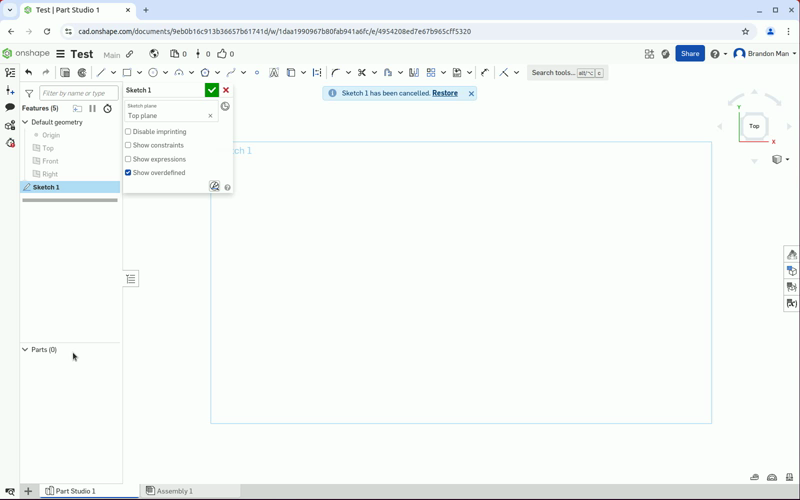
key_down(shift)
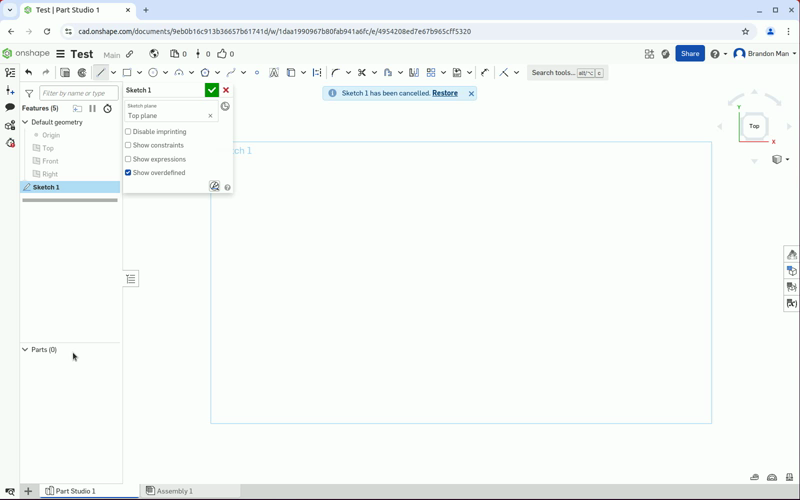
mouse_move(460, 282)
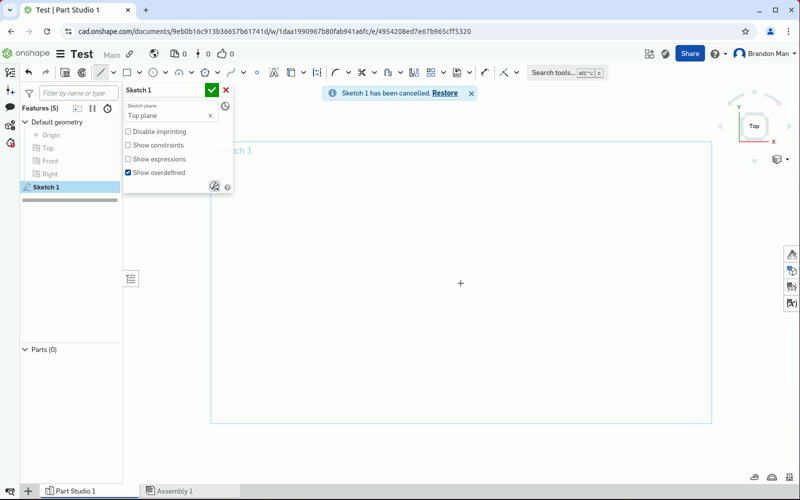
click(460, 282)
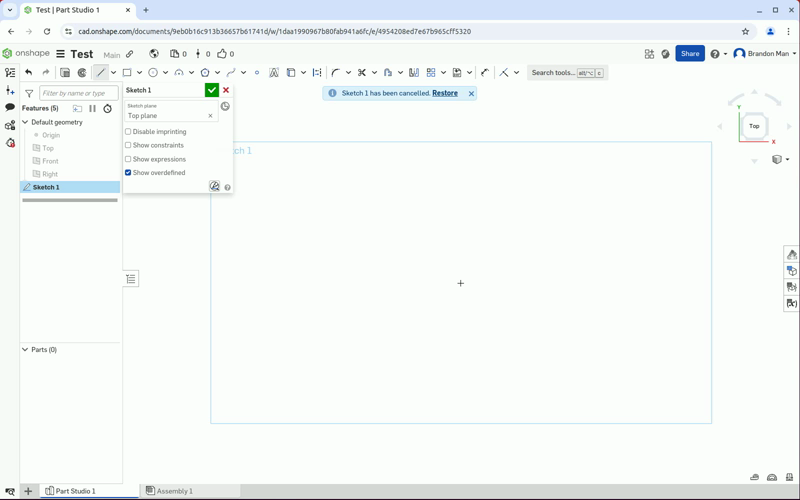
key_up(shift)
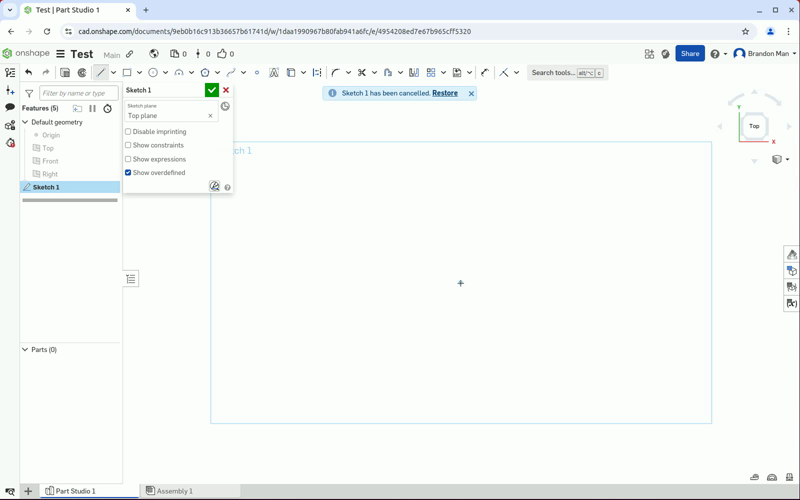
key_down(shift)
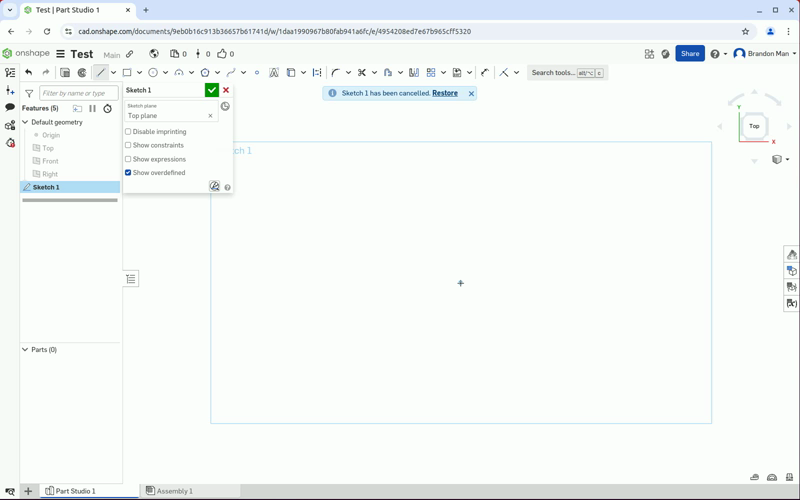
mouse_move(490, 282)
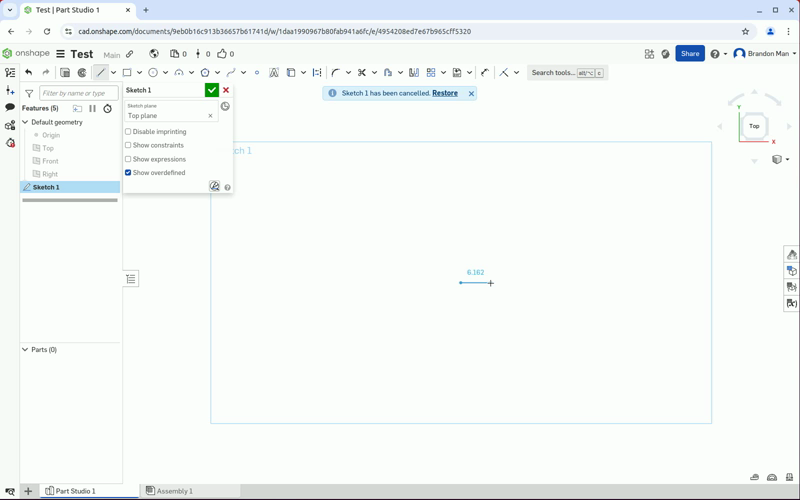
mouse_move(470, 282)
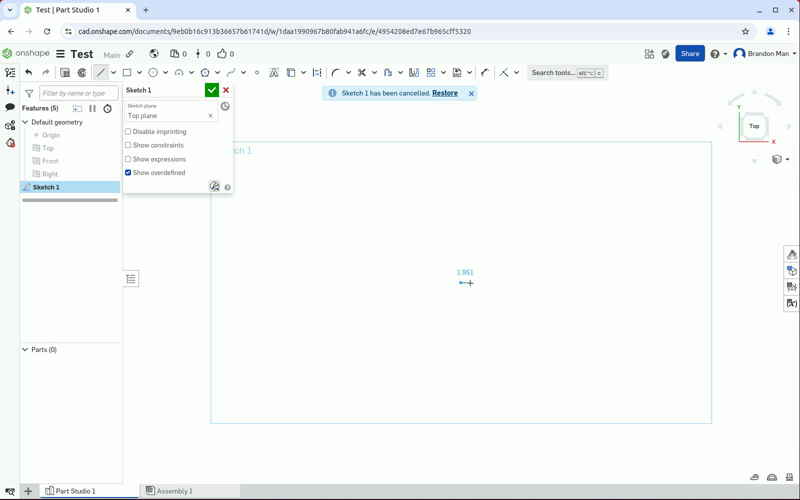
click(470, 282)
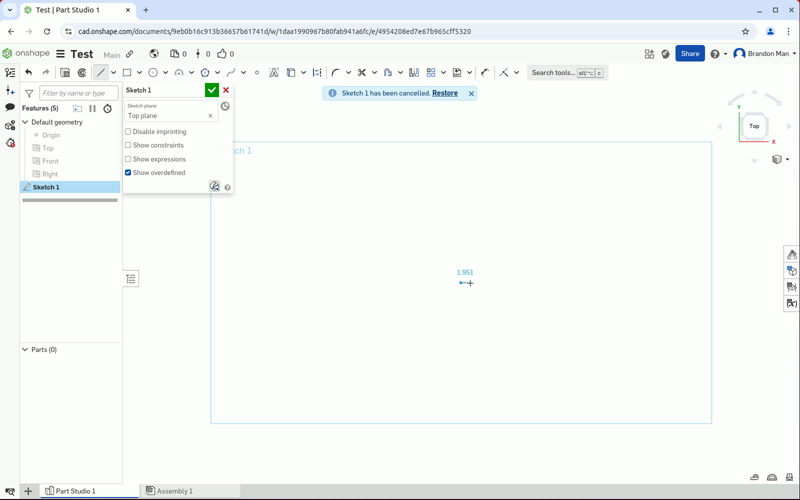
key_up(shift)
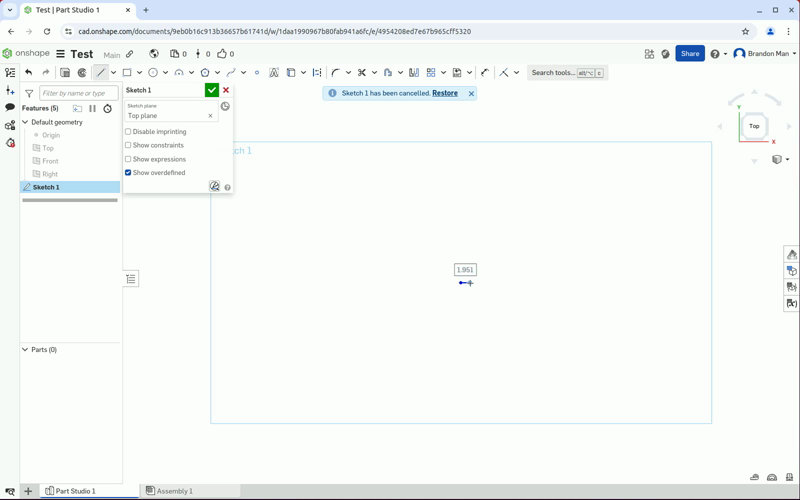
key_down(shift)
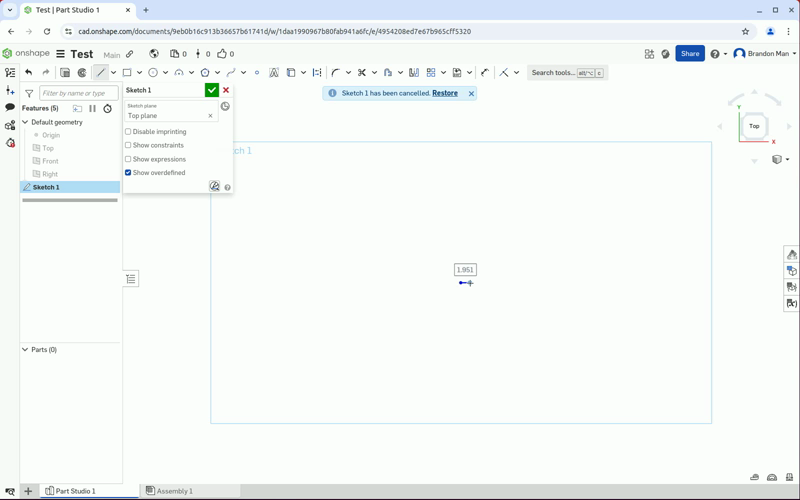
mouse_move(500, 282)
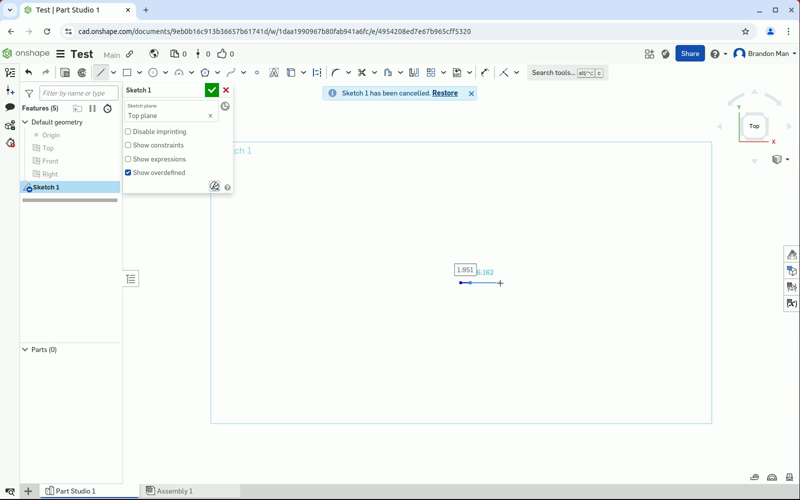
mouse_move(470, 273)
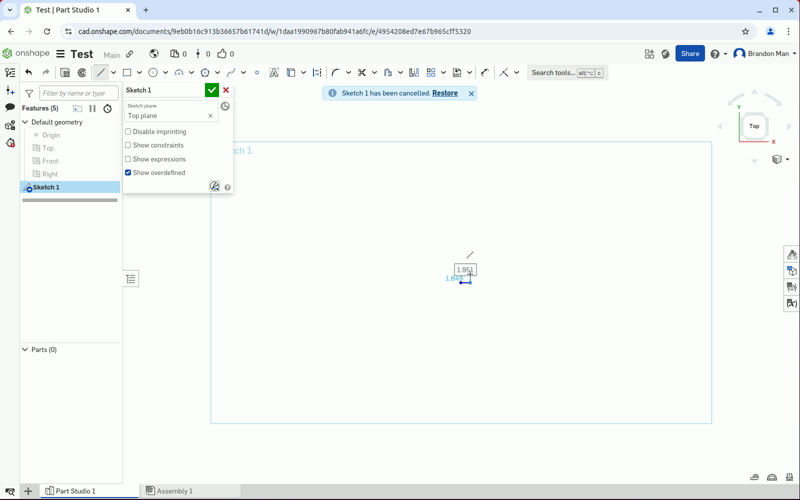
click(470, 273)
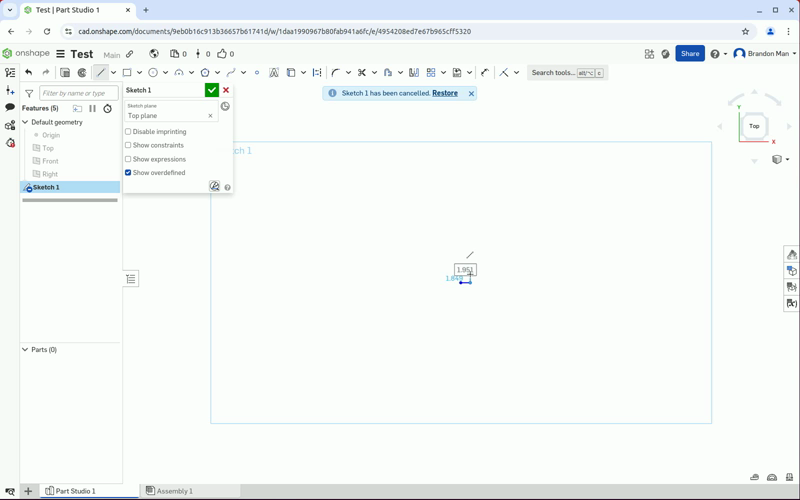
key_up(shift)
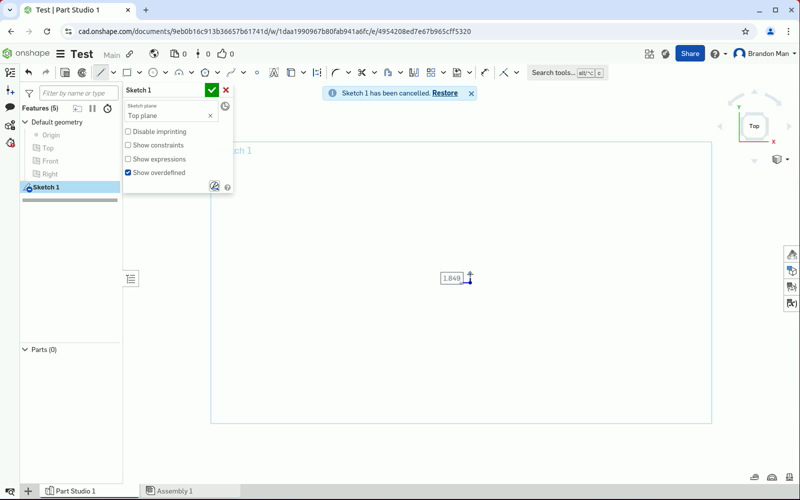
key_down(shift)
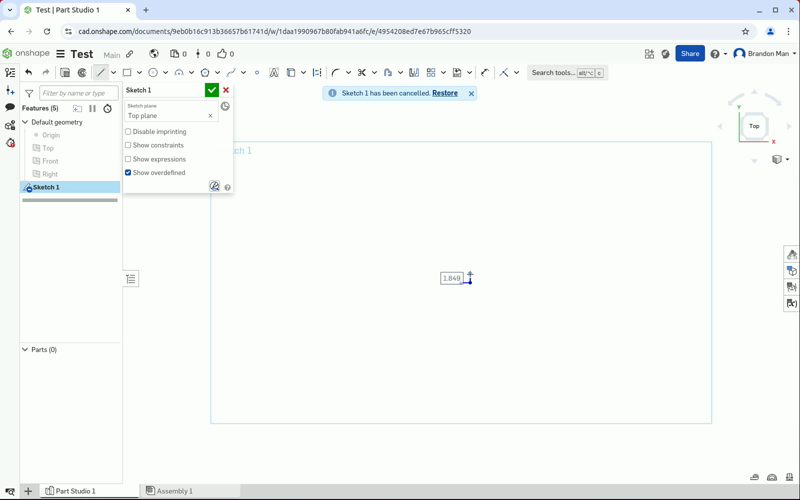
mouse_move(500, 273)
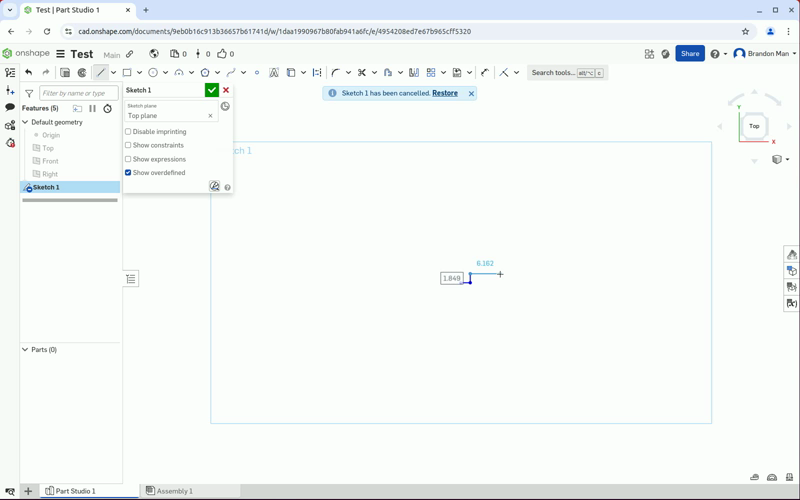
mouse_move(460, 273)
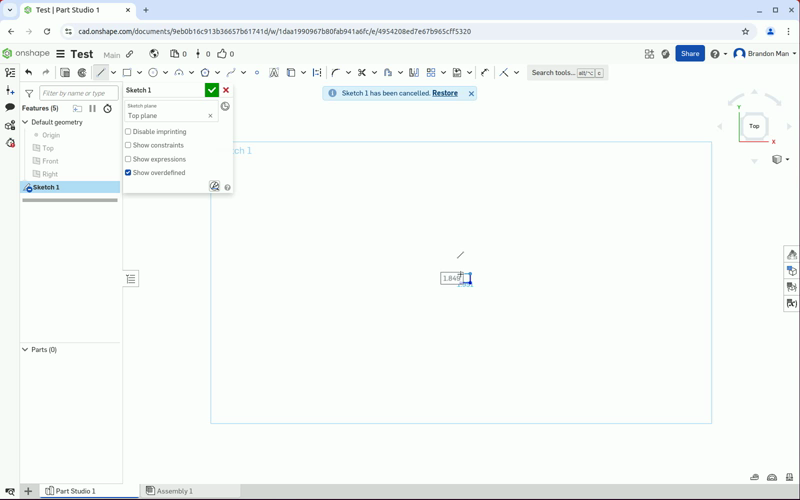
click(460, 273)
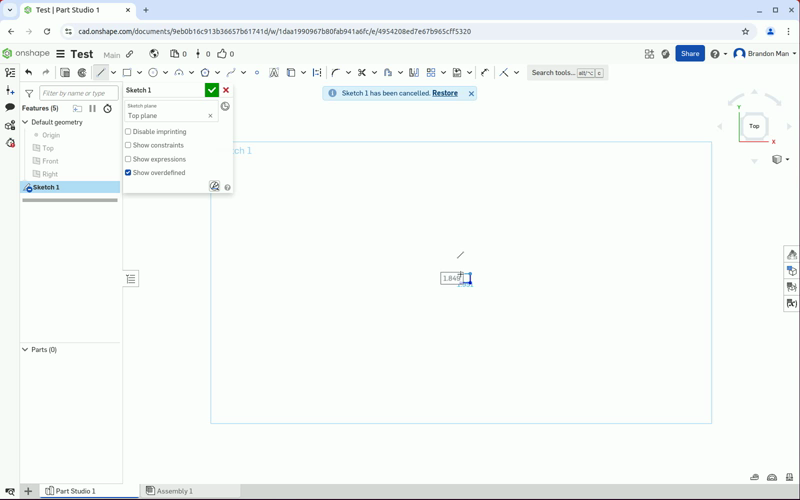
key_up(shift)
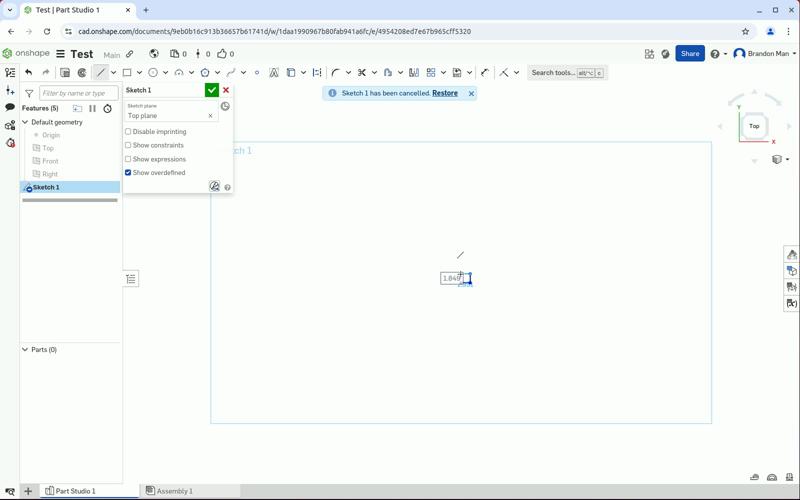
mouse_move(490, 273)
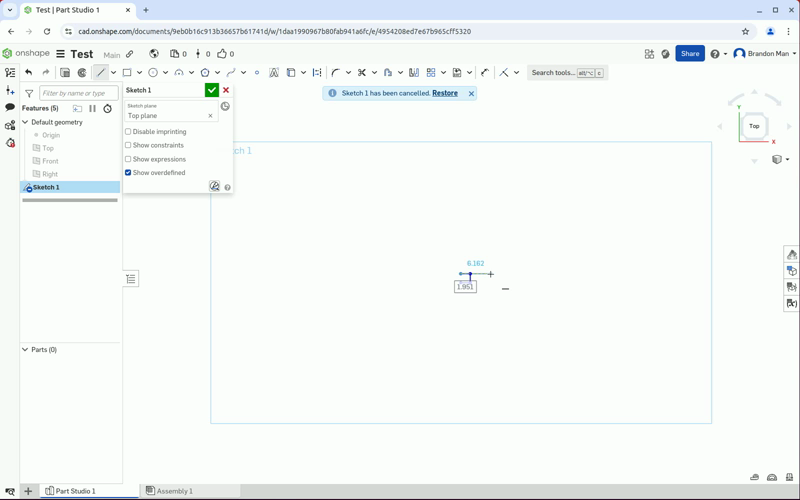
key_down(shift)
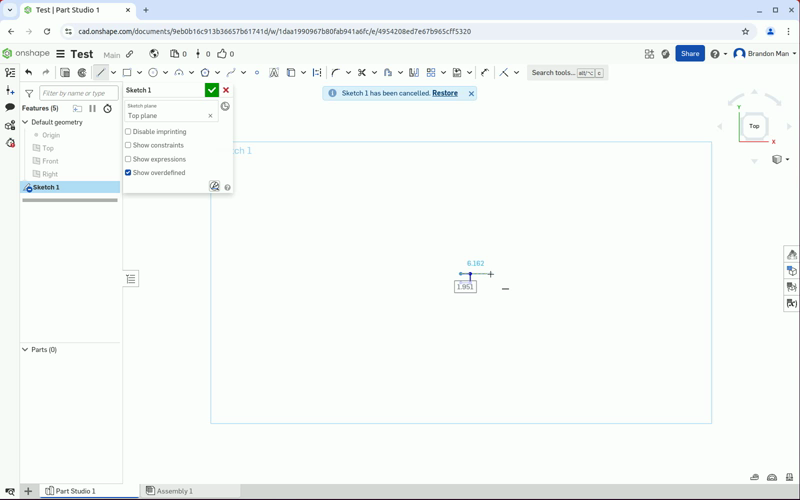
mouse_move(460, 282)
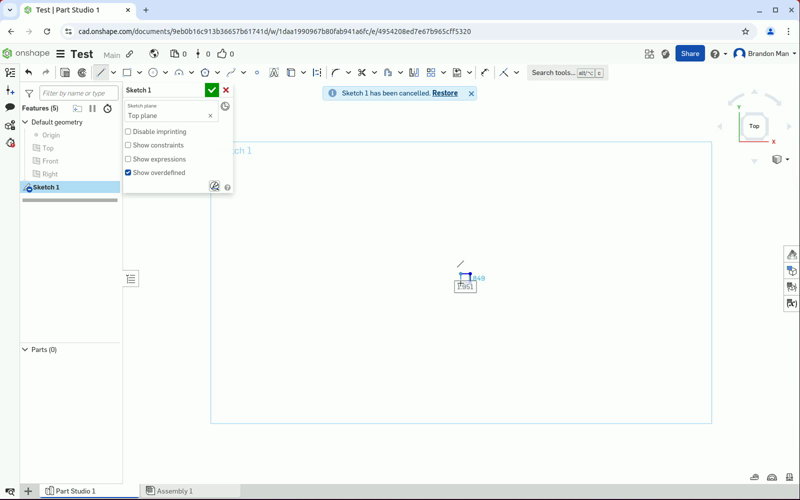
key_up(shift)
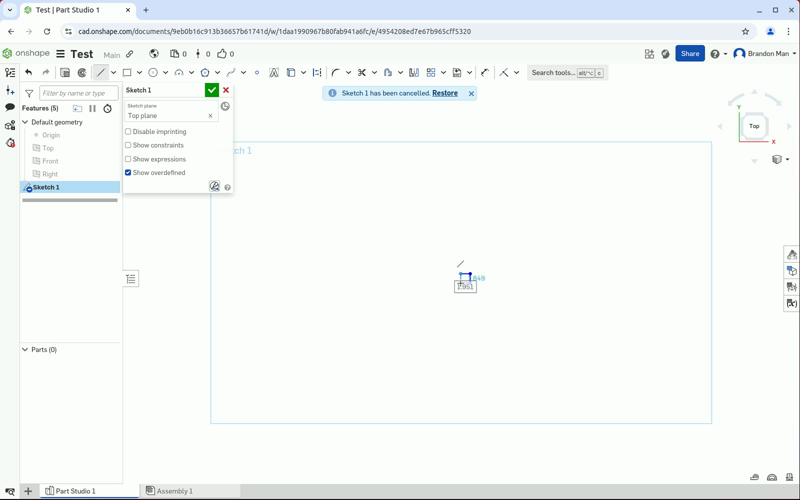
click(460, 282)
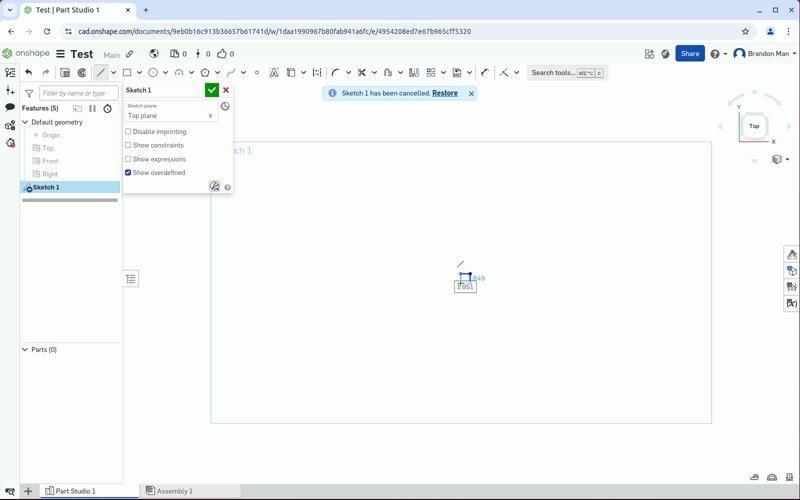
key(esc)
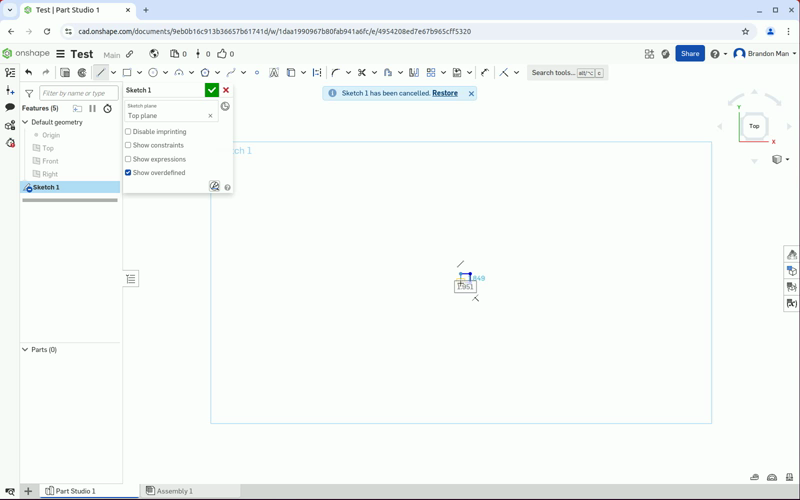
mouse_move(467, 279)
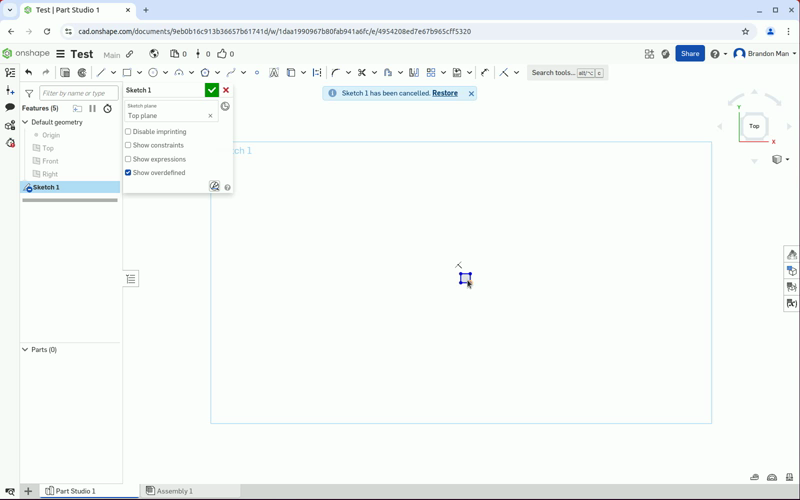
scroll(6)
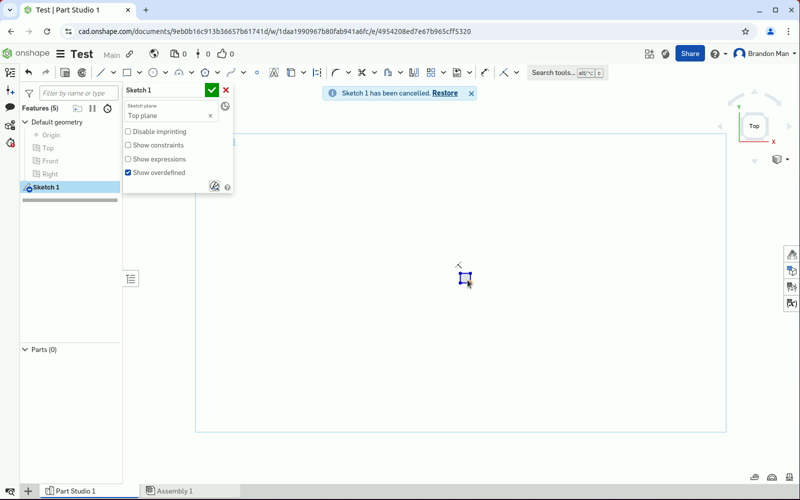
scroll(6)
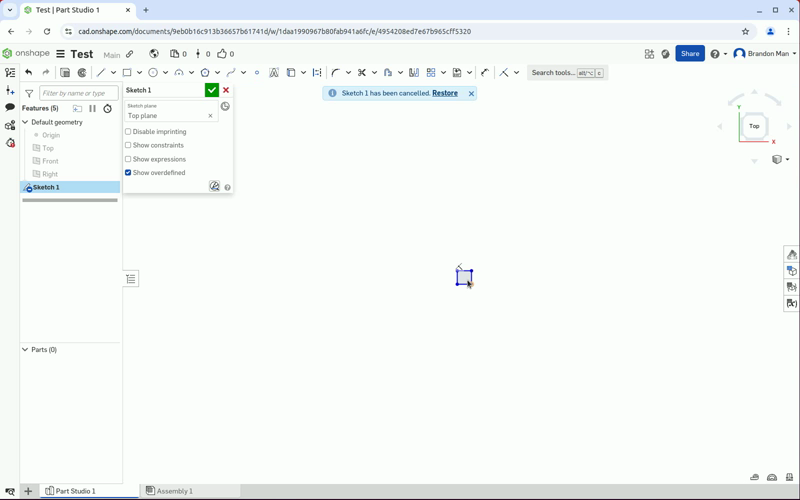
scroll(6)
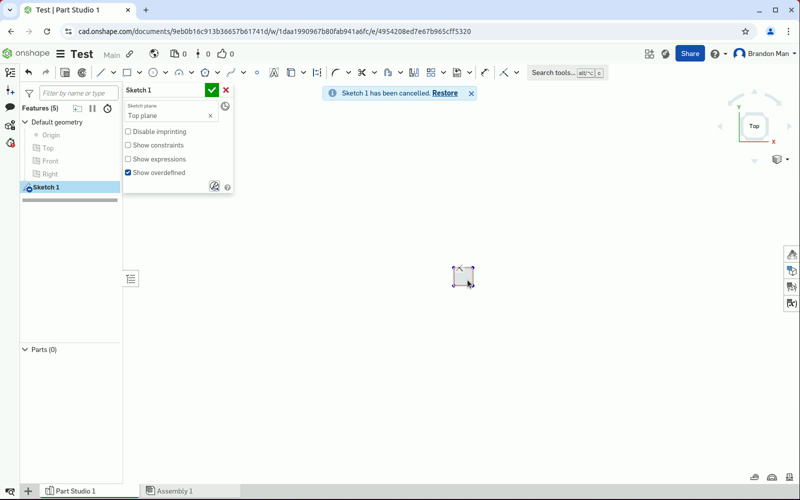
scroll(6)
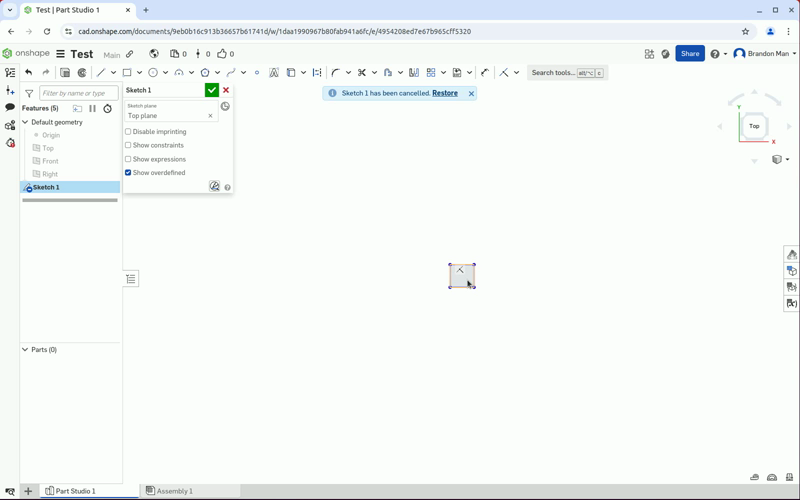
scroll(6)
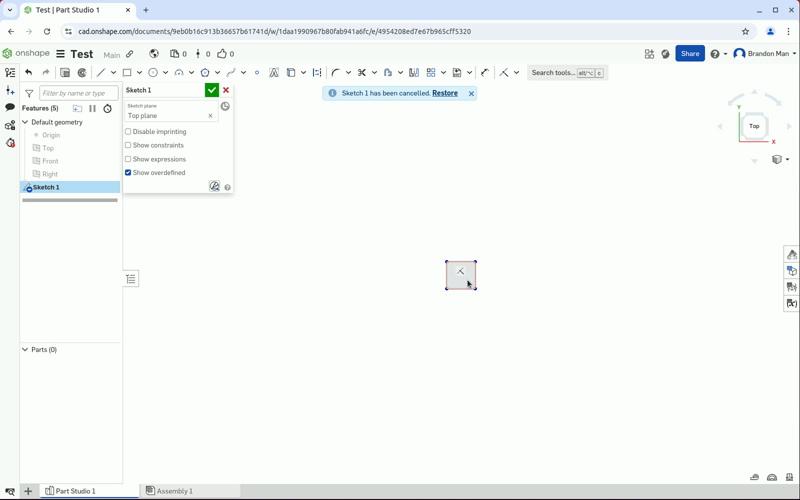
scroll(6)
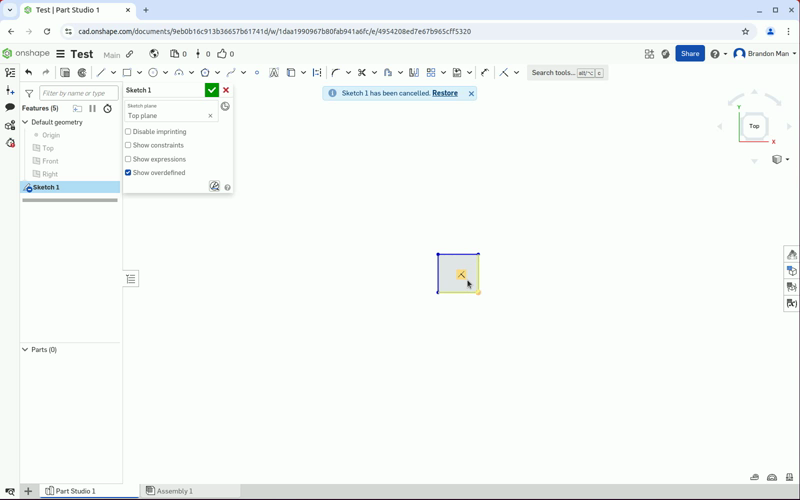
scroll(6)
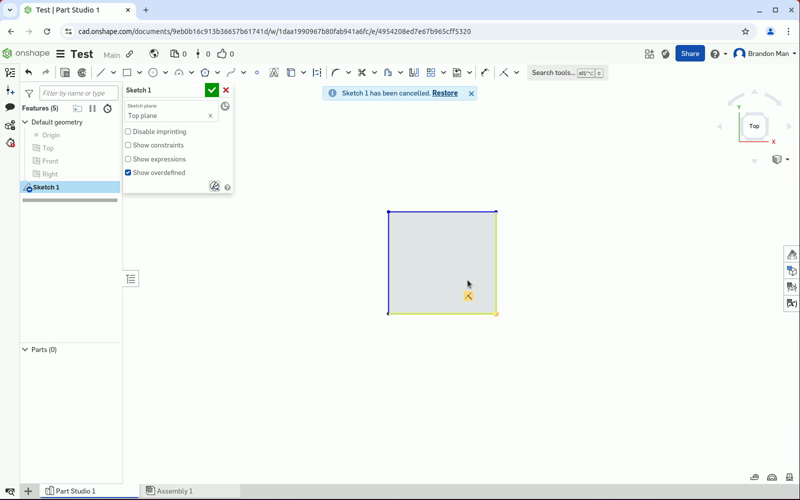
click(467, 279)
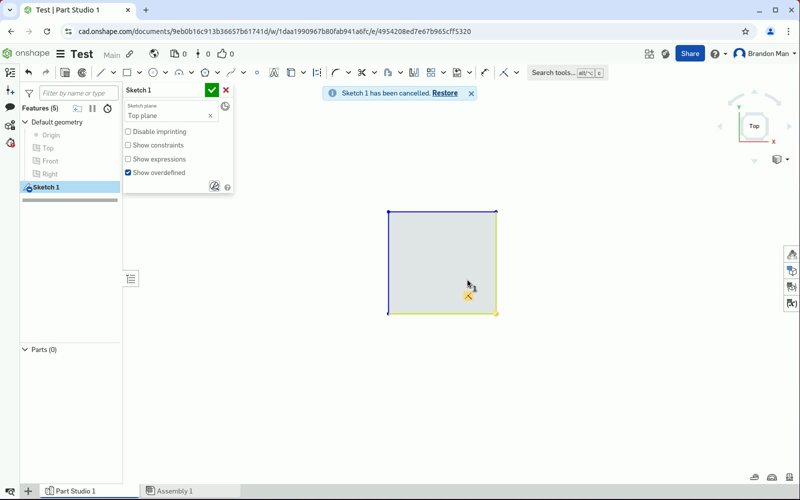
scroll(-6)
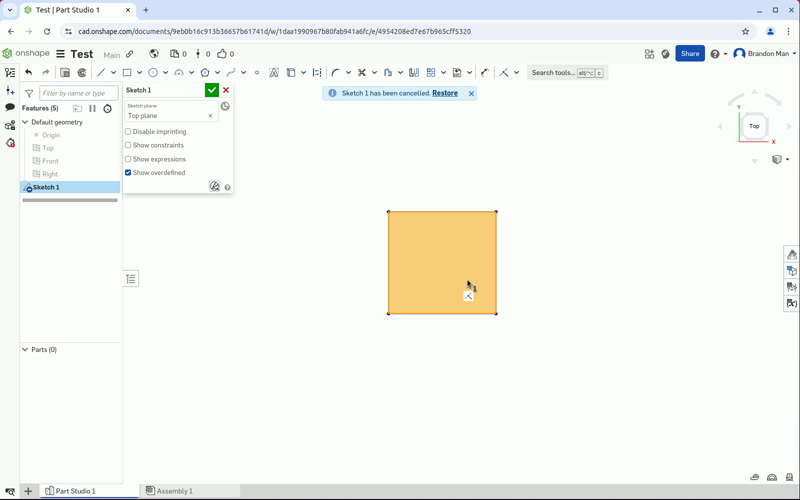
scroll(-6)
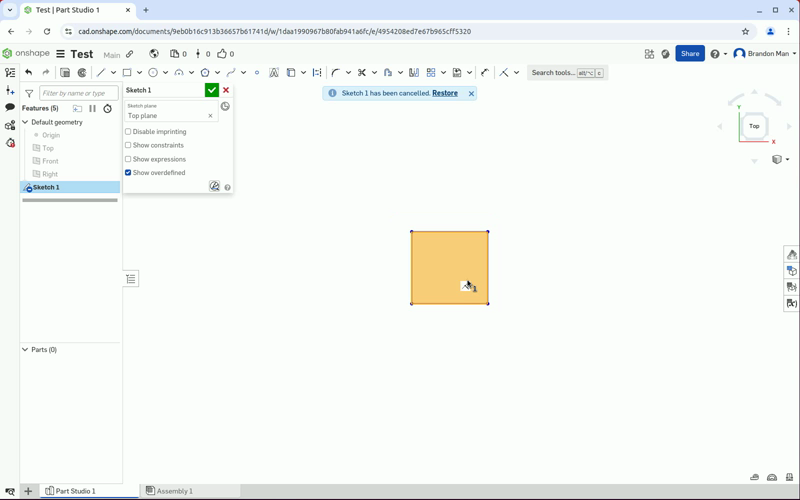
scroll(-6)
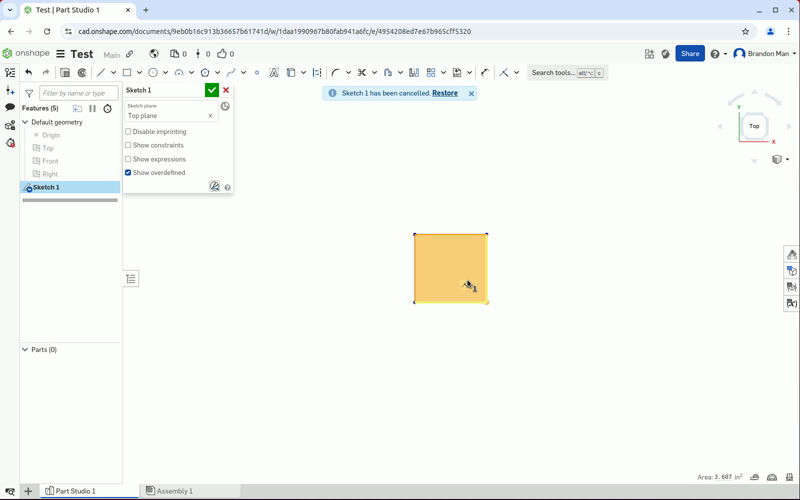
scroll(-6)
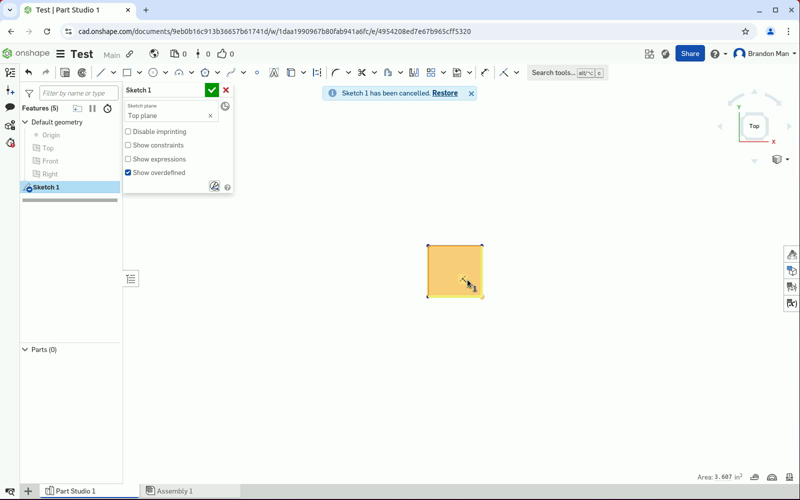
scroll(-6)
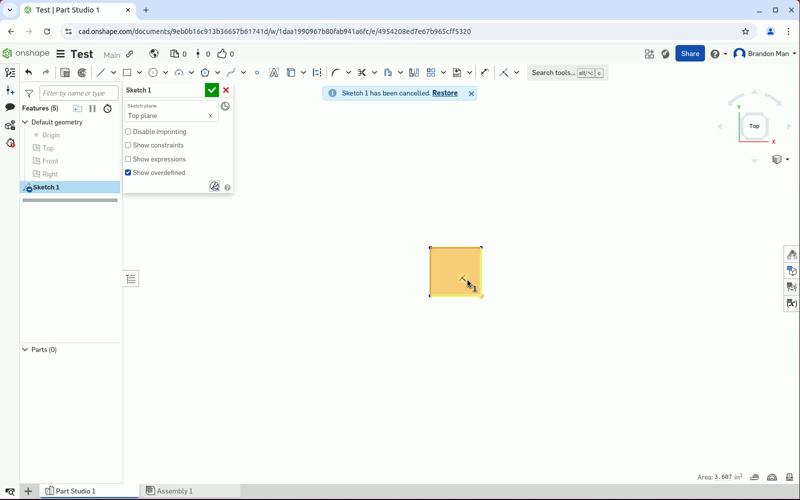
scroll(-6)
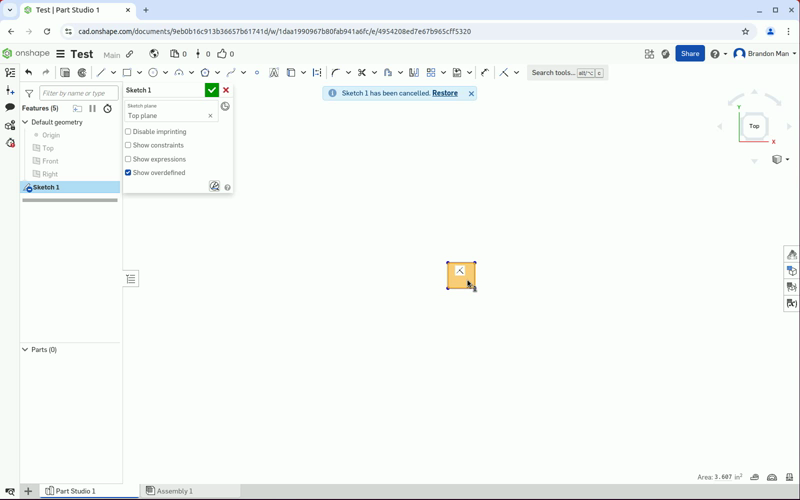
scroll(-6)
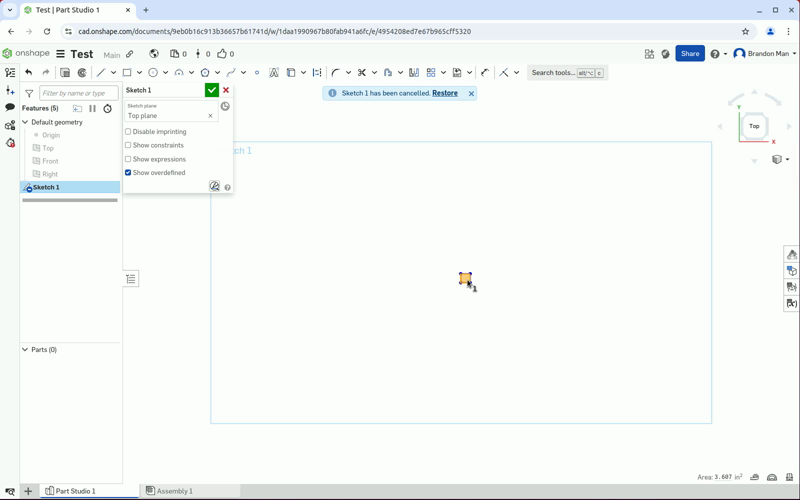
mouse_move(73, 352)
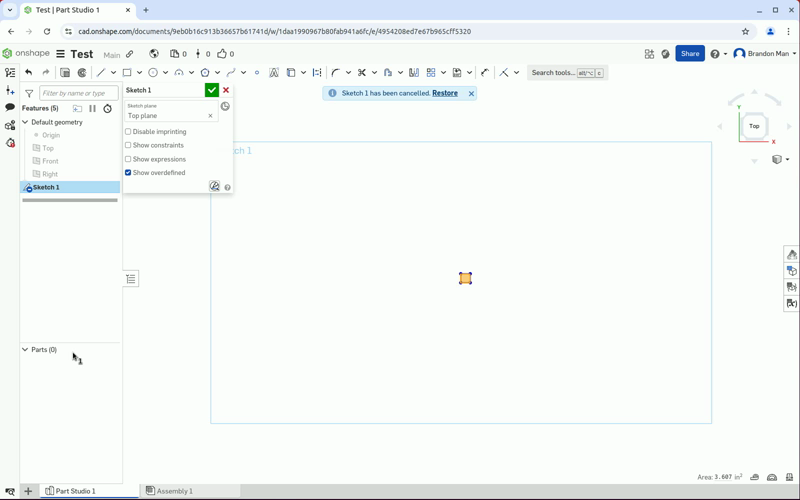
key(shift+y)
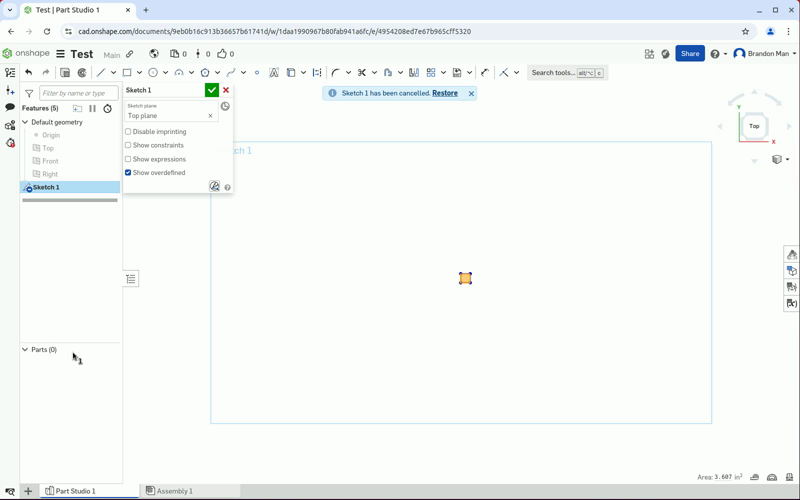
key(shift+e)
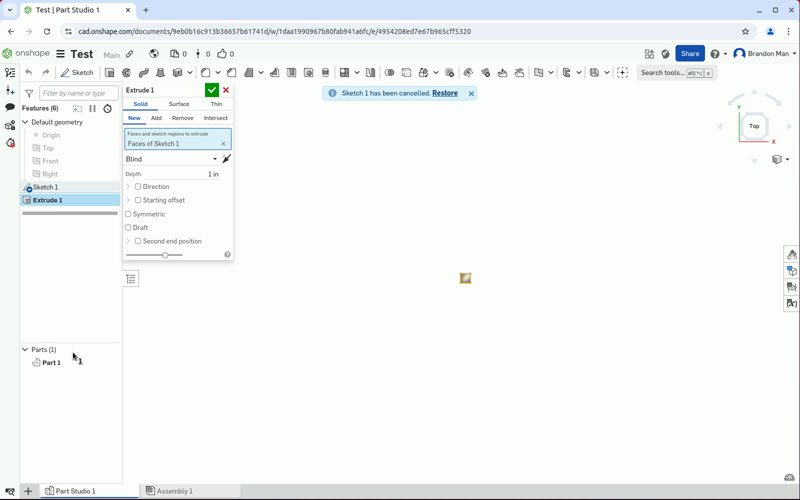
mouse_move(143, 106)
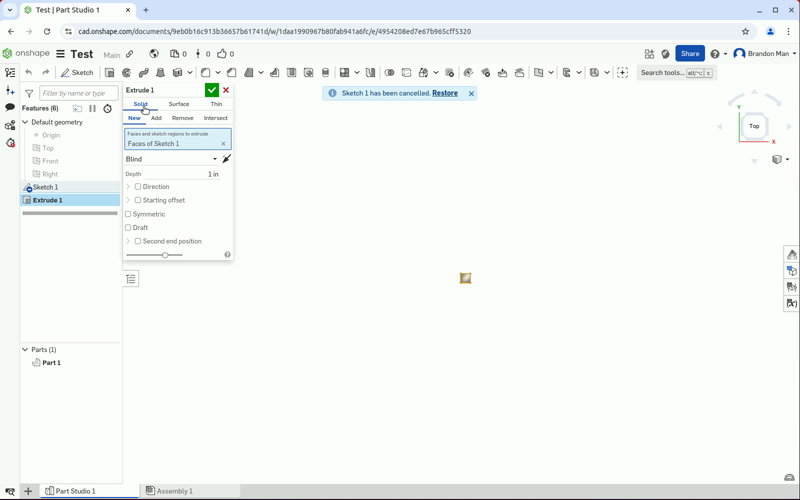
click(143, 106)
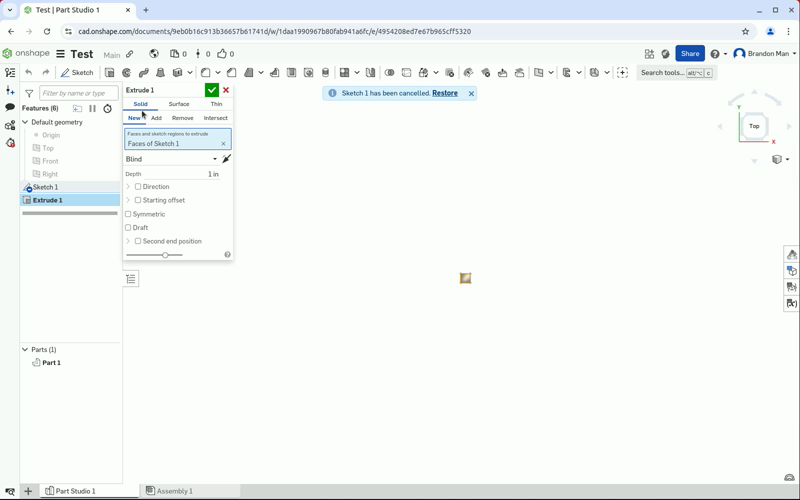
mouse_move(137, 120)
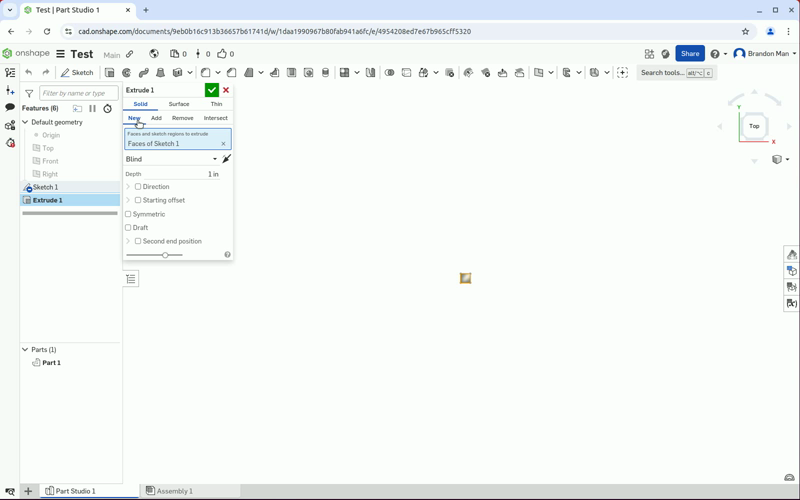
click(137, 120)
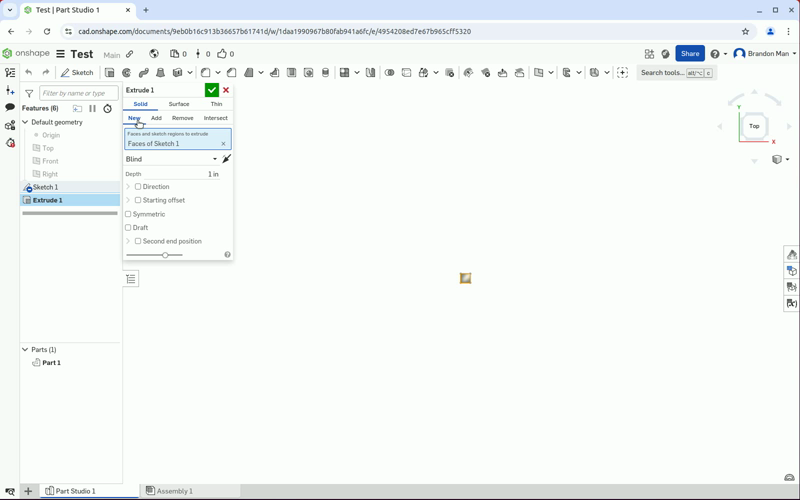
key(tab, 4)
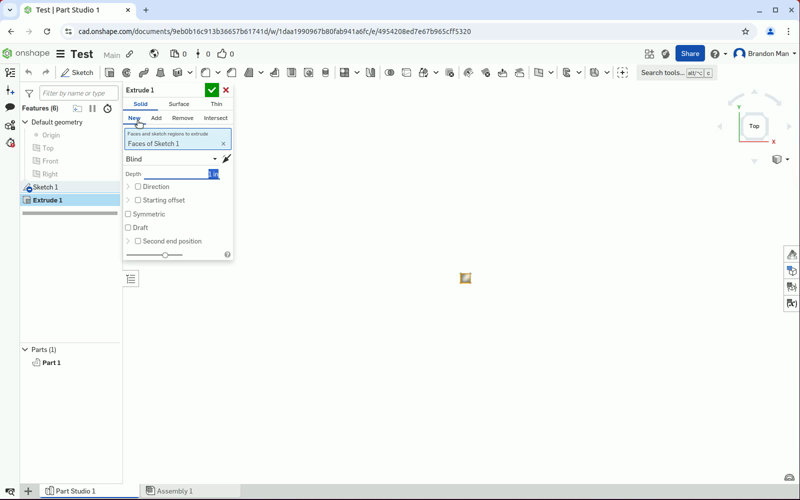
text(-0.241)
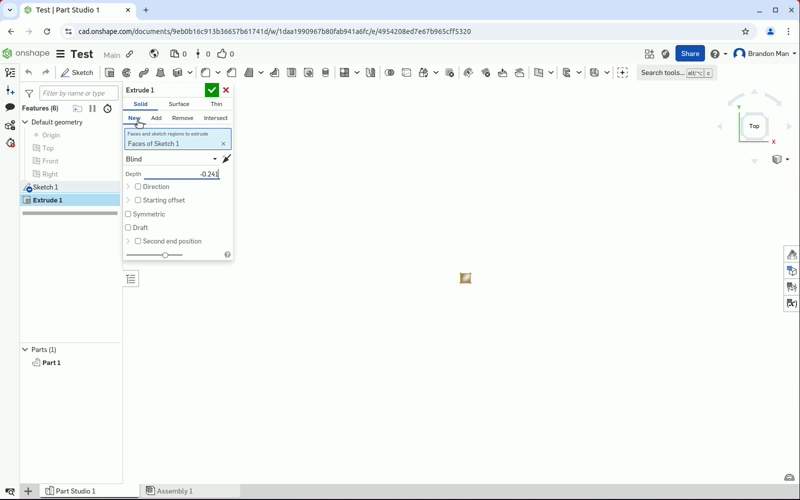
key(enter)
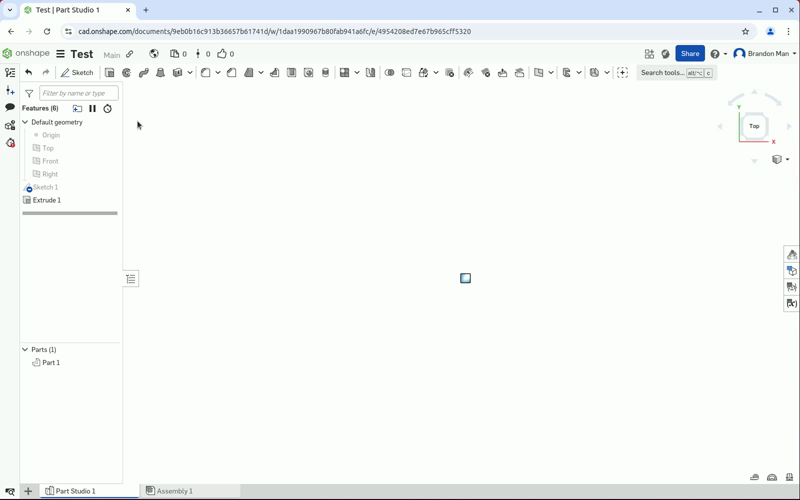
key(shift+h)
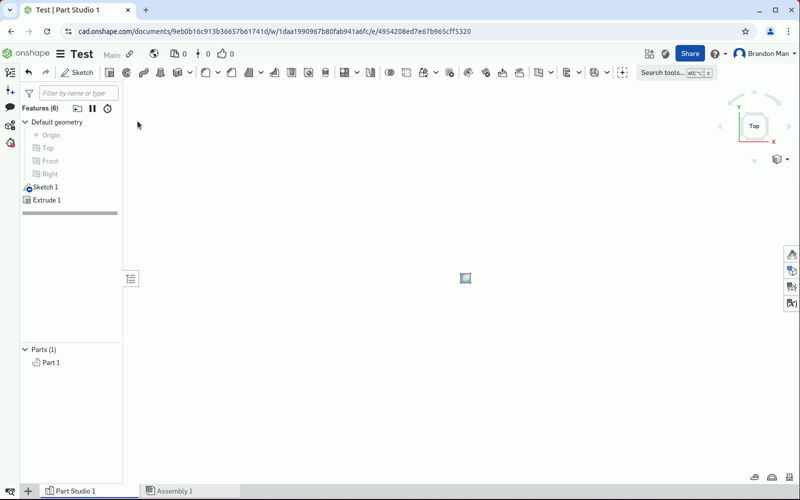
key(shift+h)
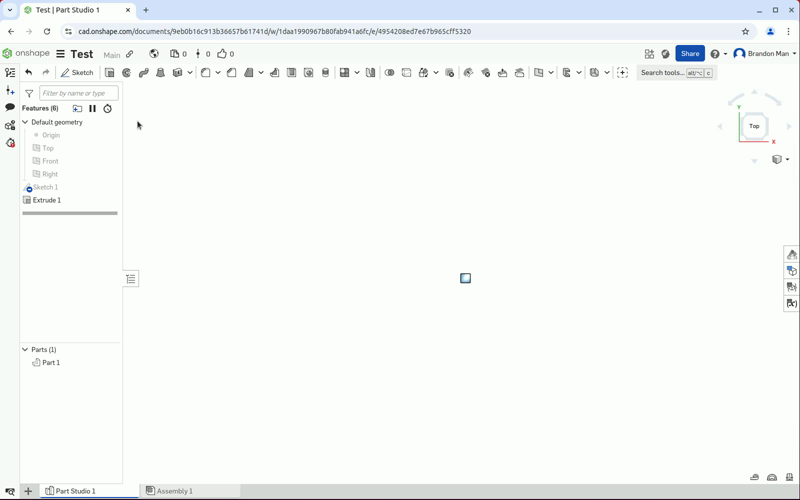
mouse_move(73, 189)
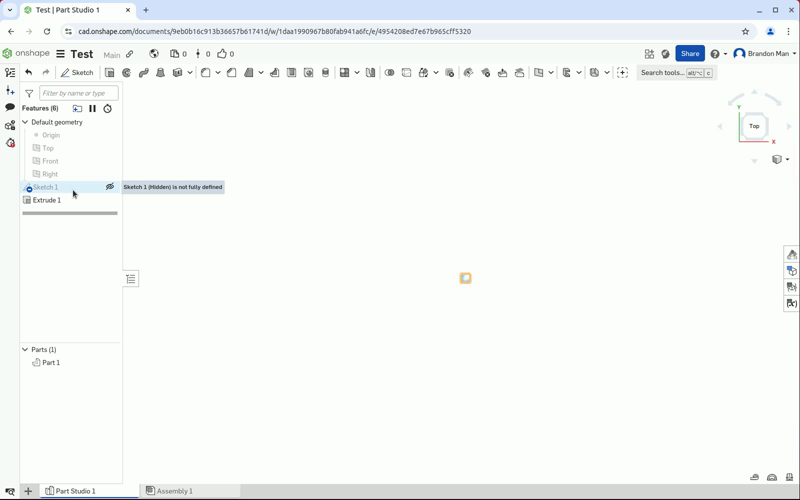
click(73, 189)
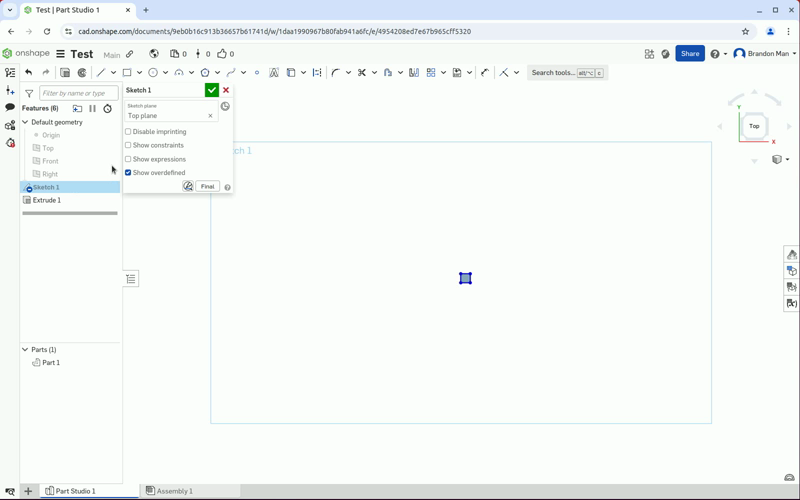
mouse_move(229, 92)
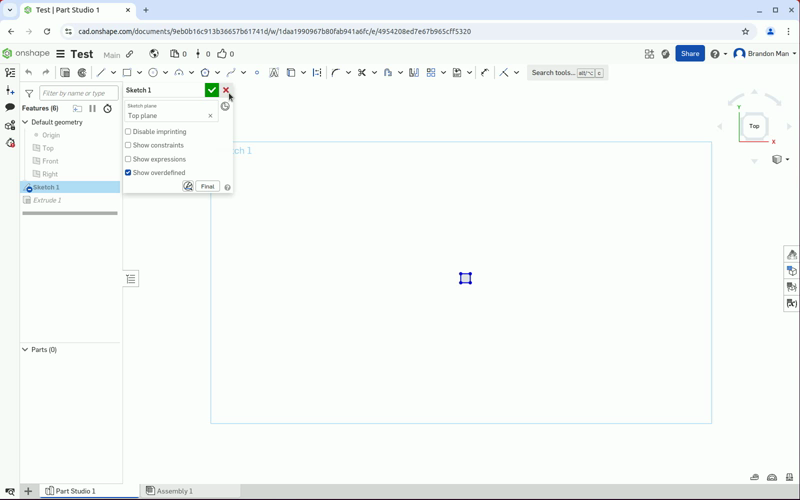
click(229, 92)
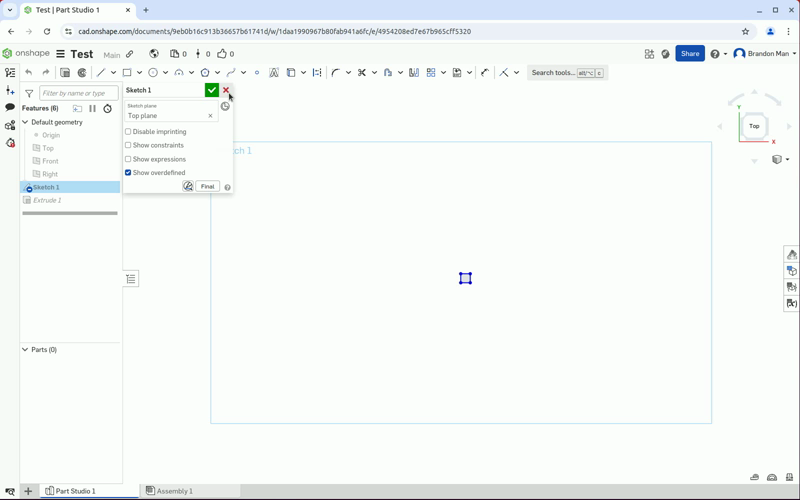
key(shift+s)
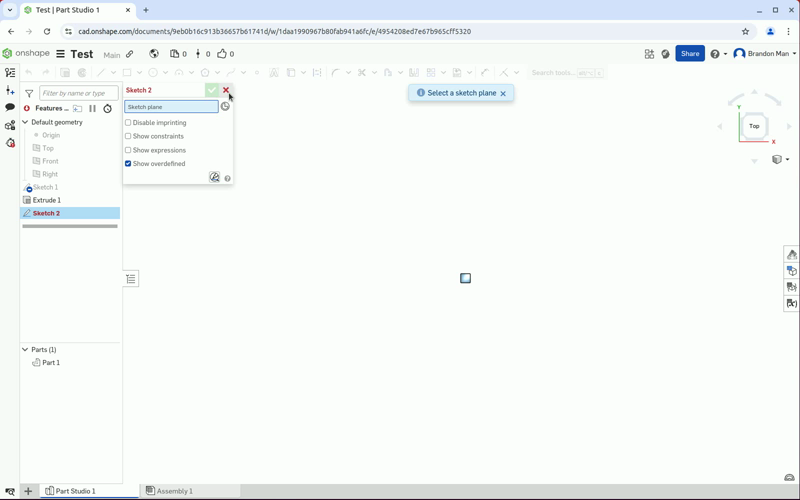
mouse_move(73, 150)
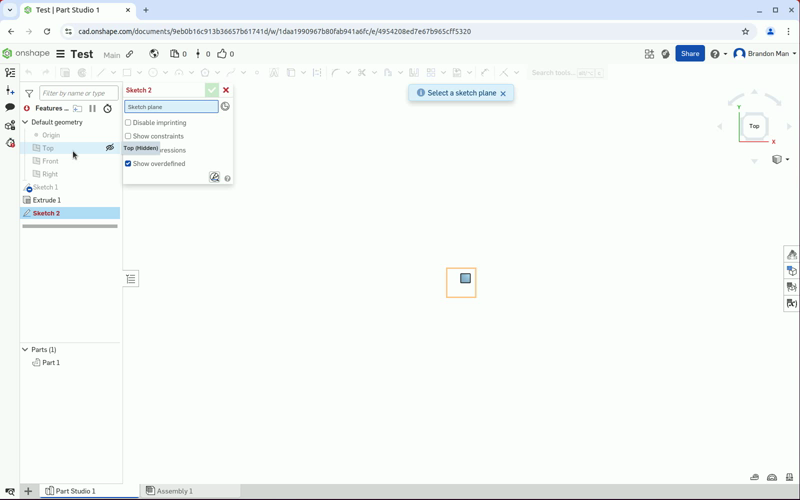
click(73, 150)
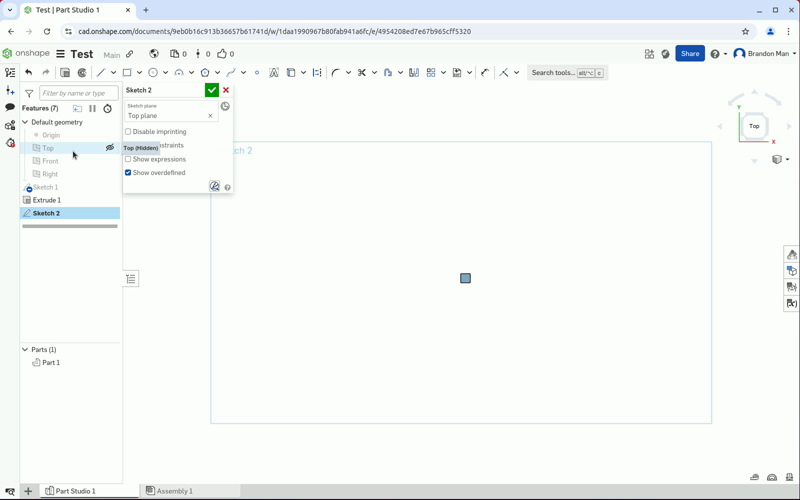
mouse_move(73, 352)
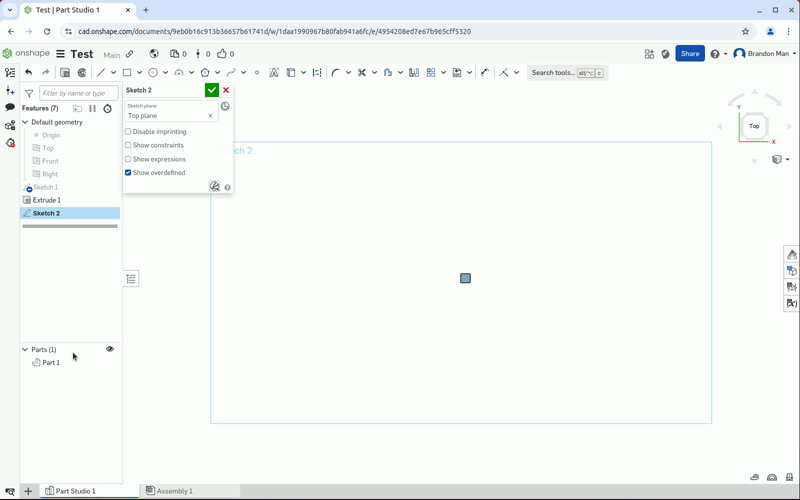
key(y)
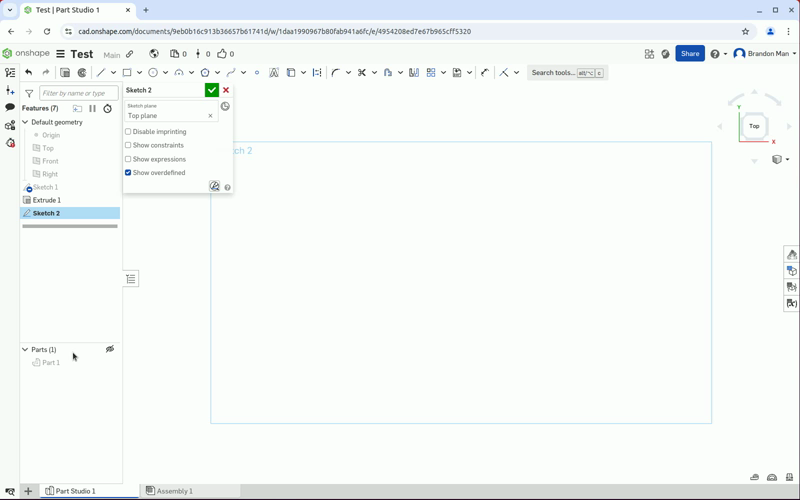
key(l)
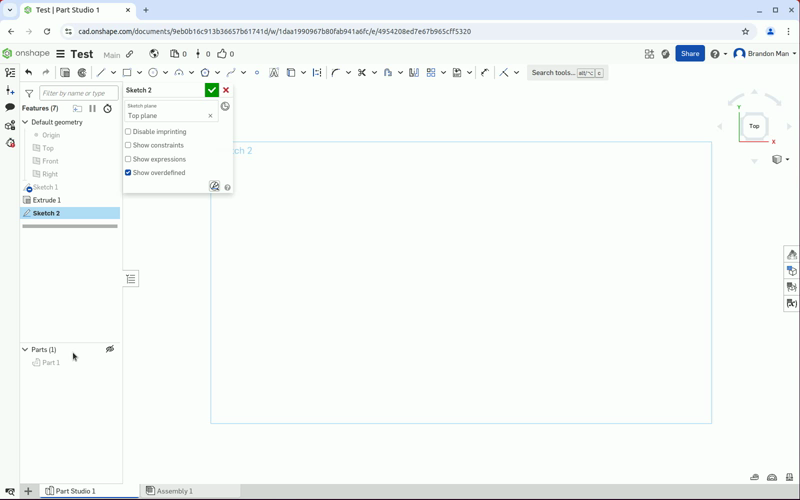
key_down(shift)
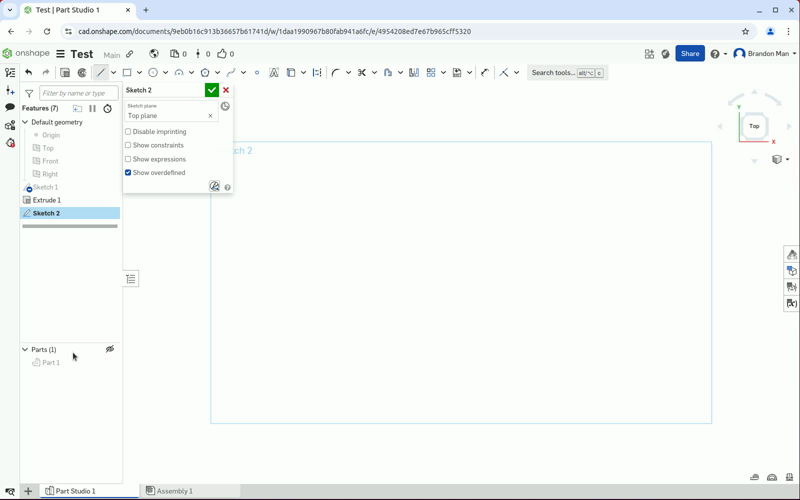
mouse_move(463, 280)
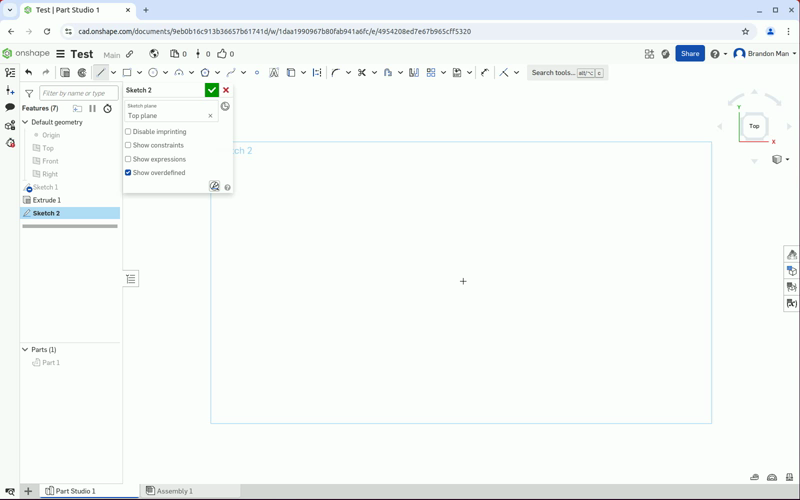
click(463, 280)
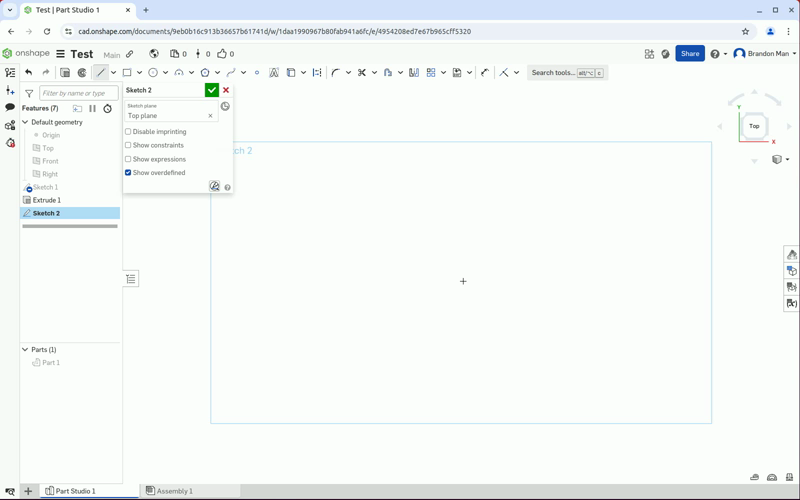
key_up(shift)
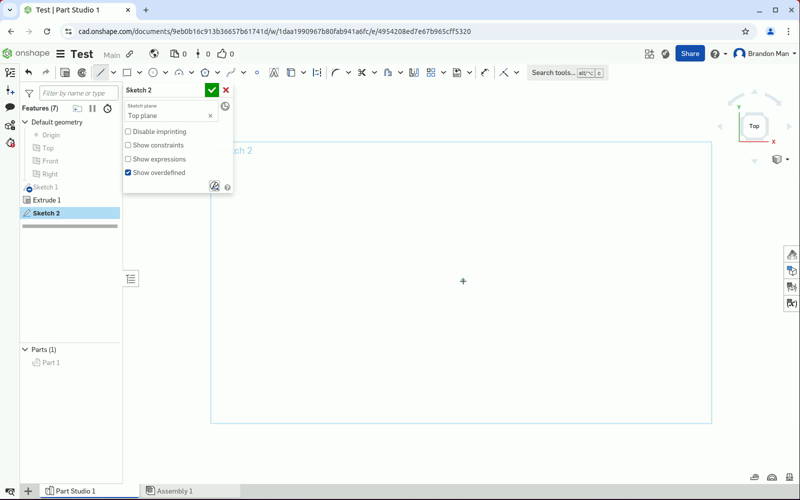
key_down(shift)
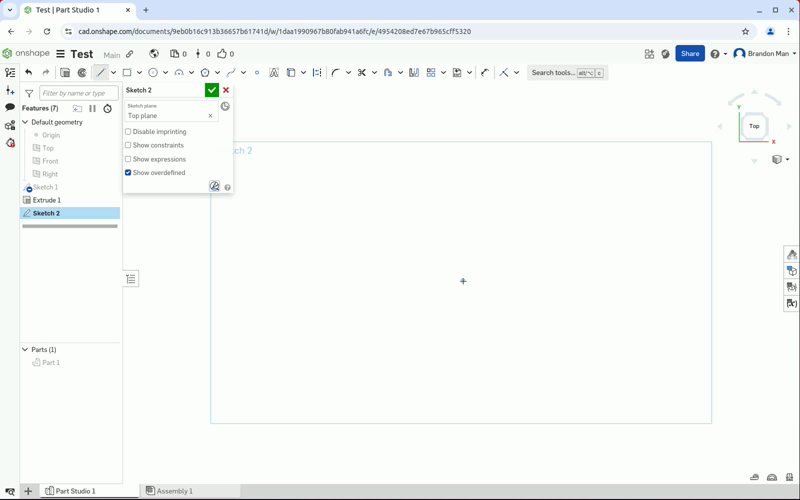
mouse_move(493, 280)
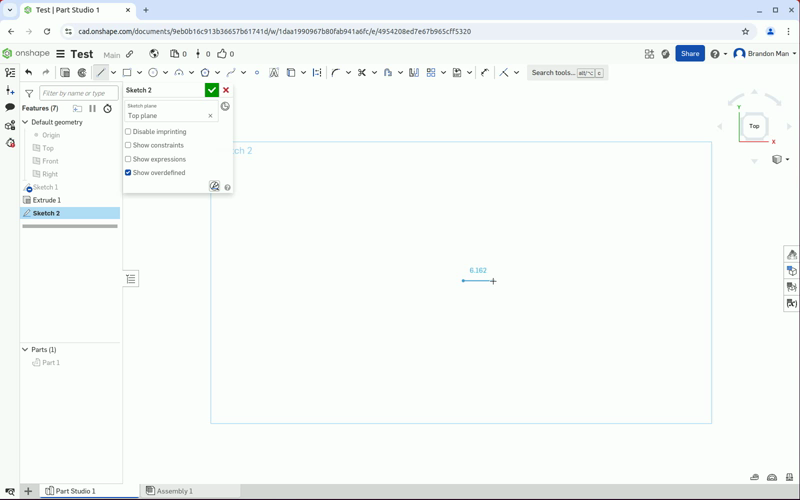
mouse_move(468, 280)
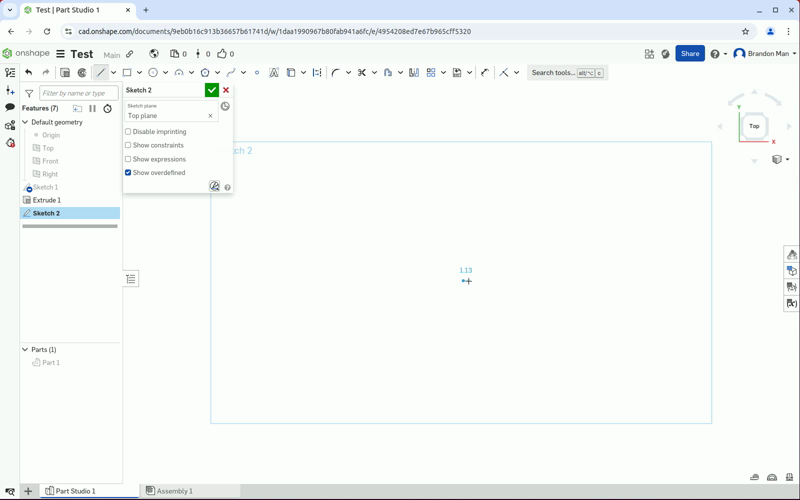
scroll(6)
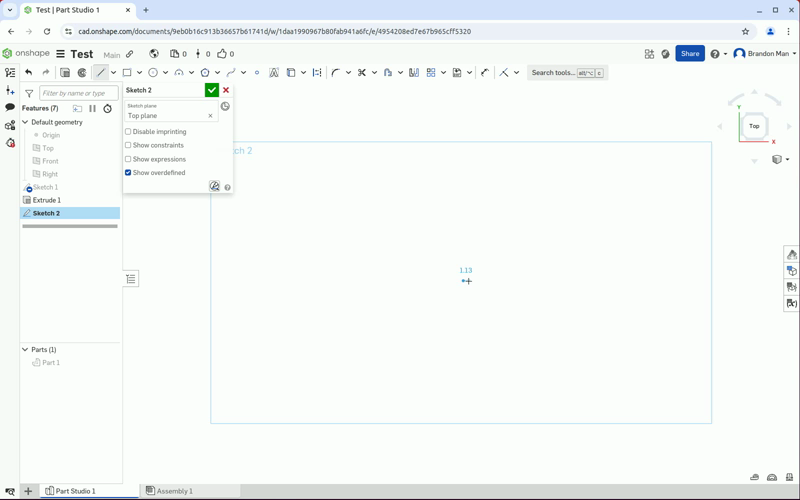
scroll(6)
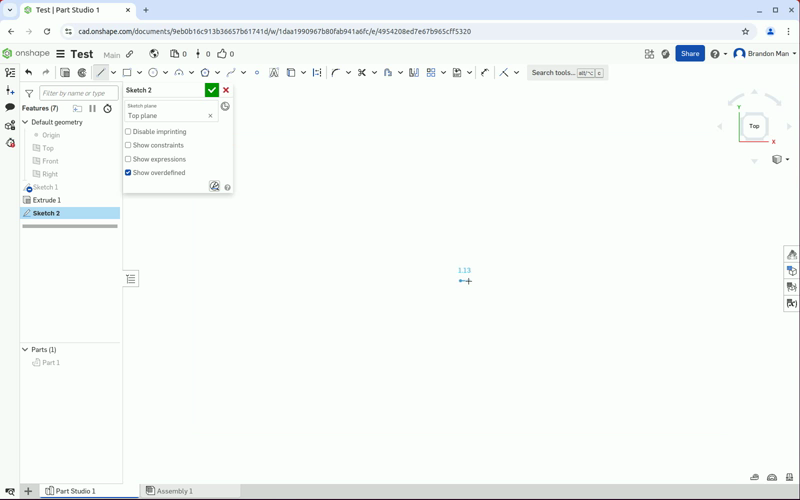
scroll(6)
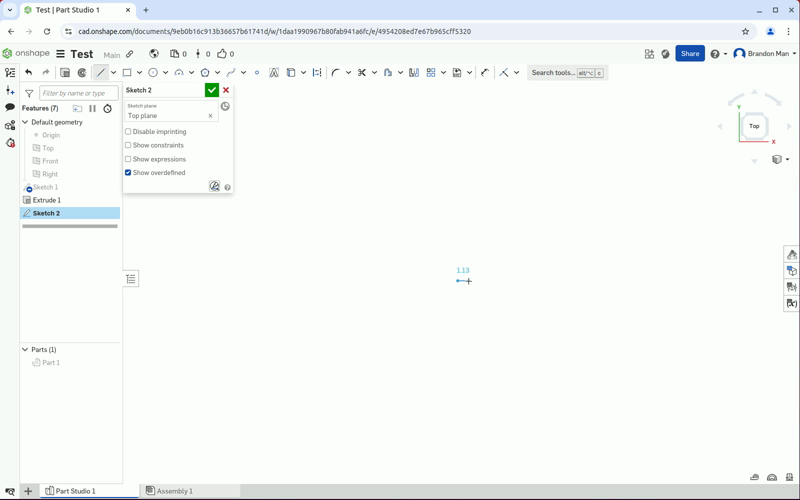
scroll(6)
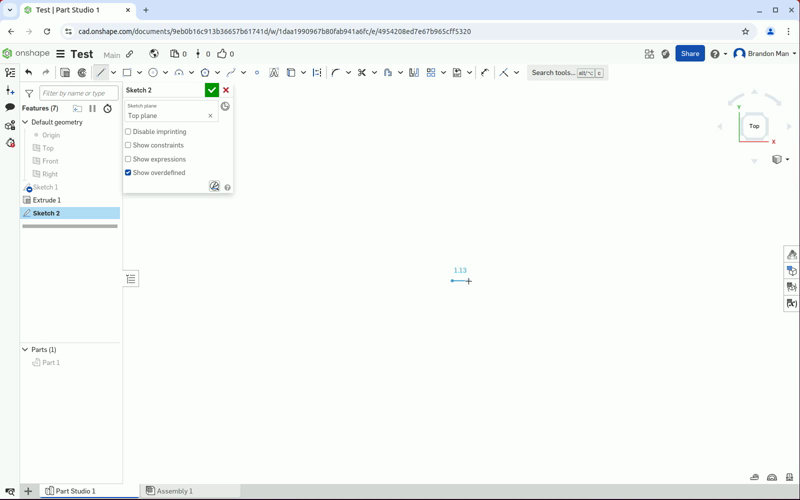
scroll(6)
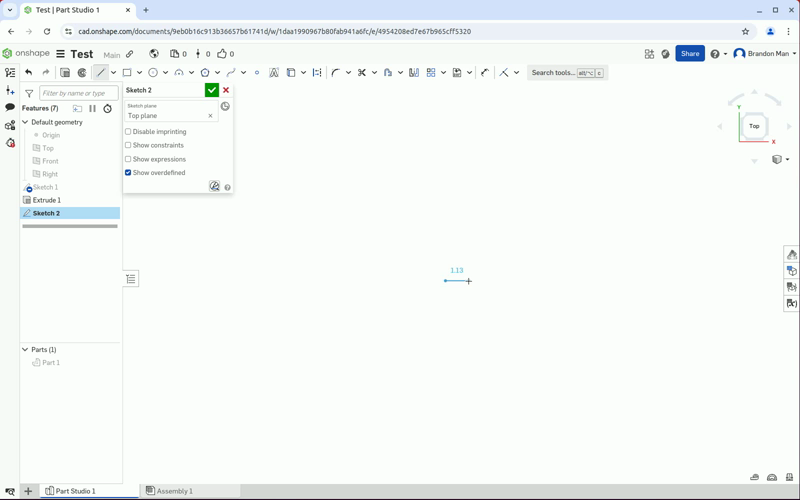
scroll(6)
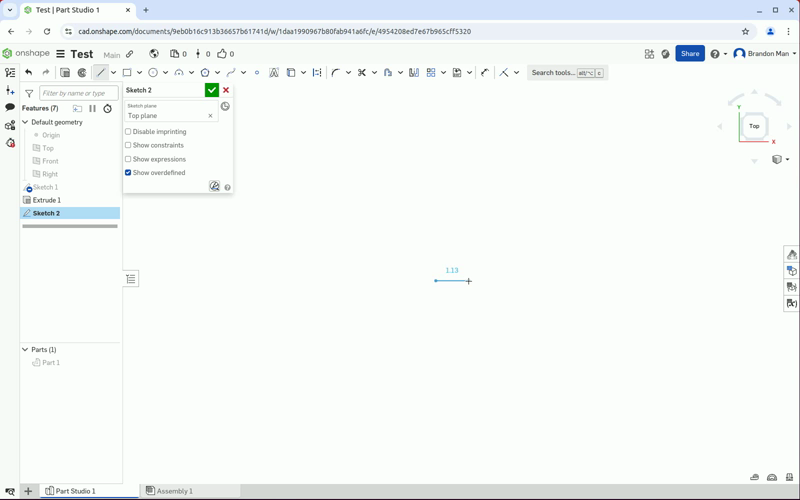
scroll(6)
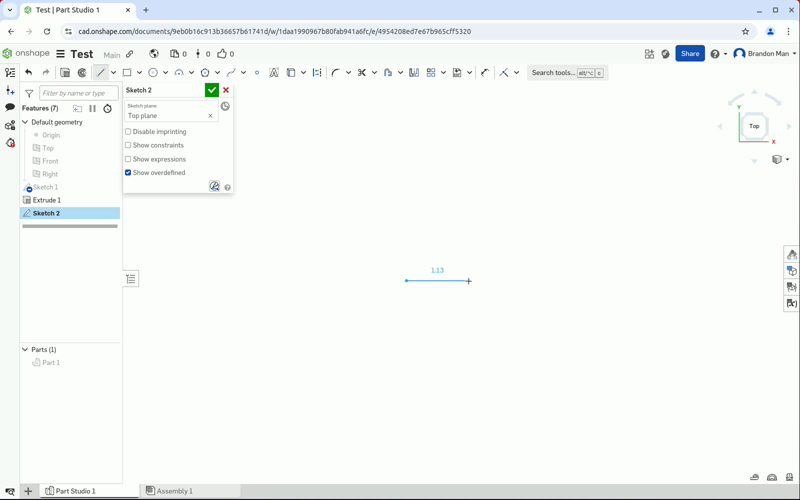
click(468, 280)
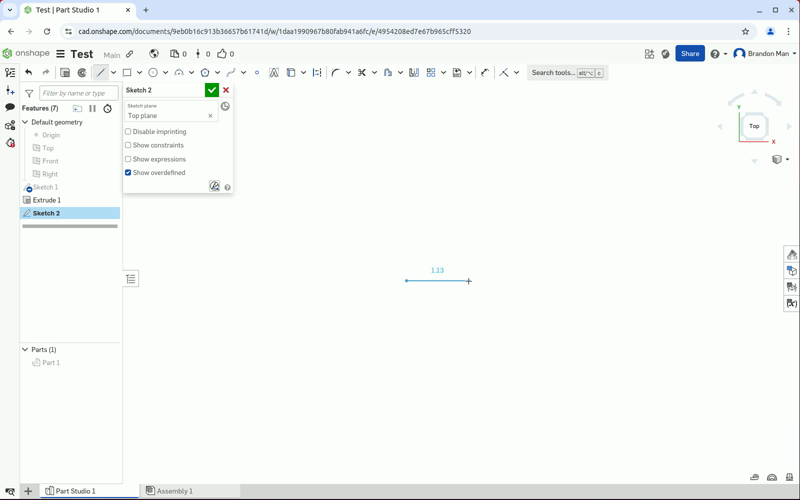
scroll(-6)
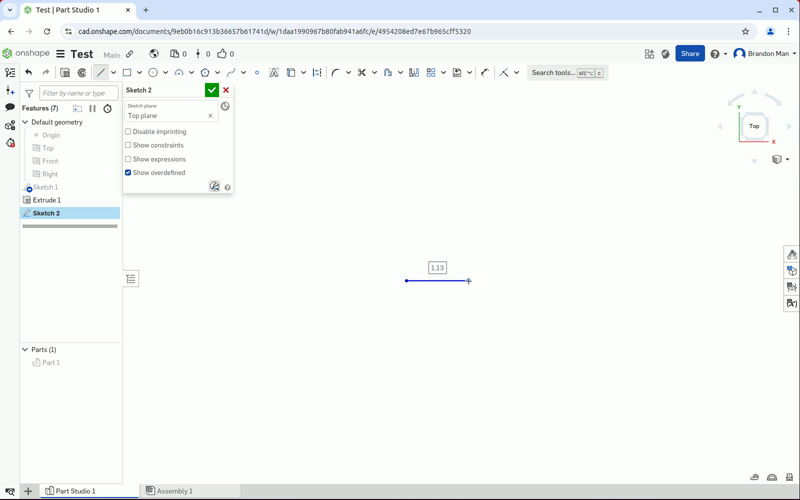
scroll(-6)
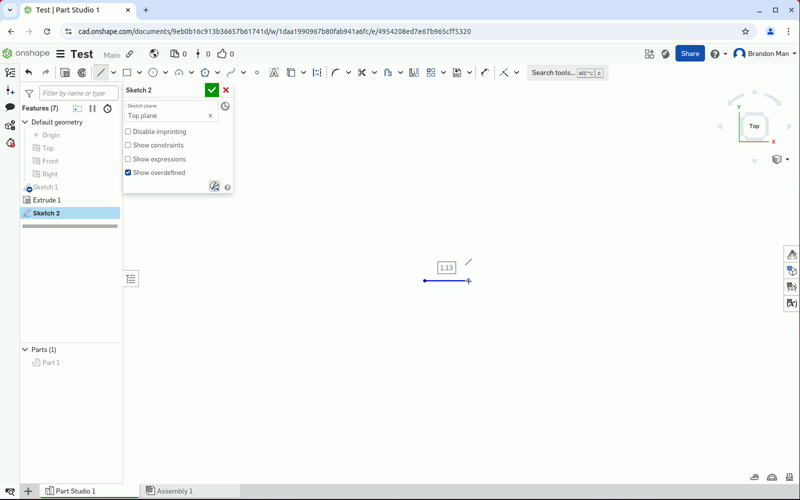
scroll(-6)
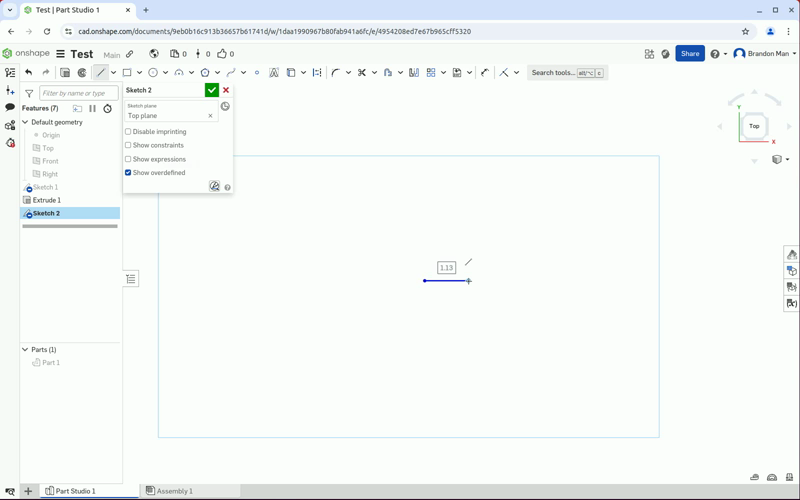
scroll(-6)
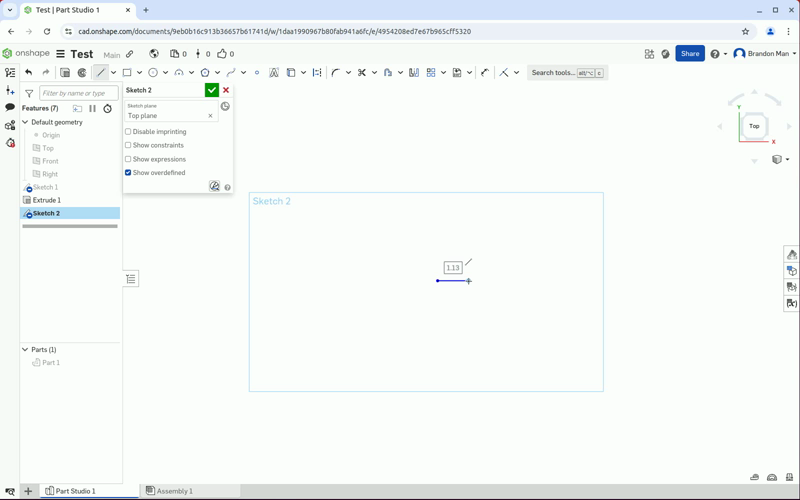
scroll(-6)
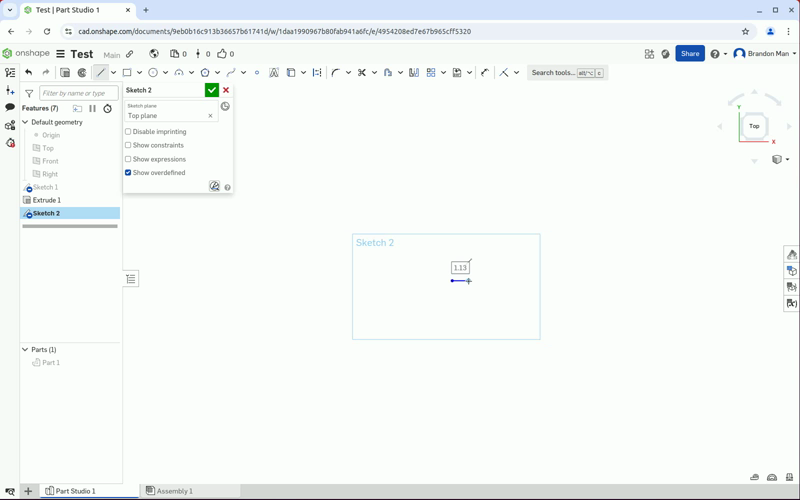
scroll(-6)
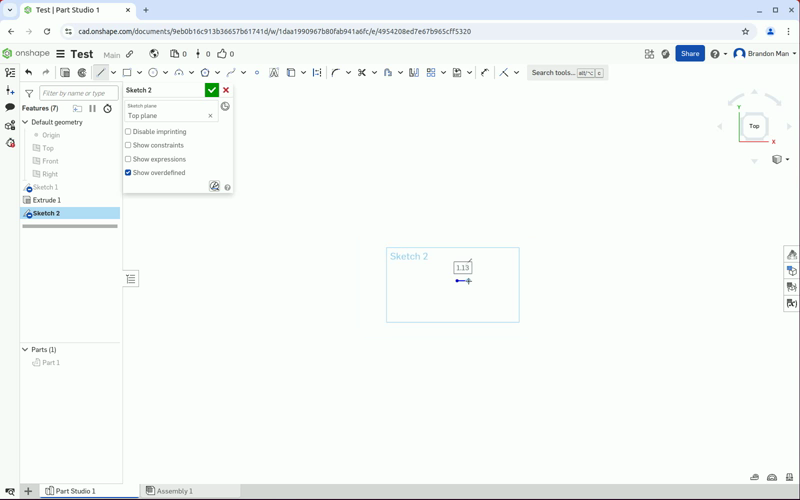
scroll(-6)
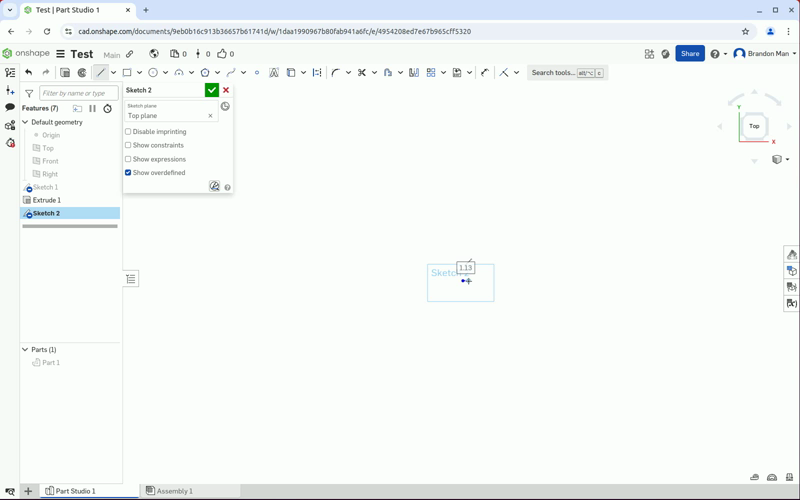
key_up(shift)
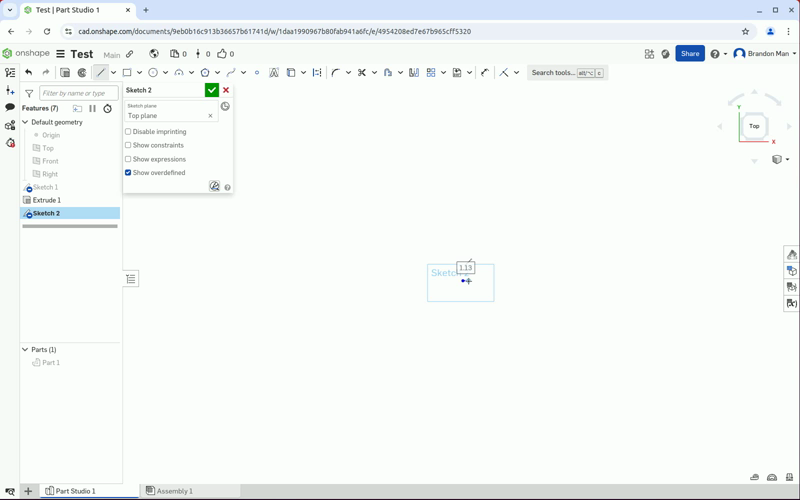
key_down(shift)
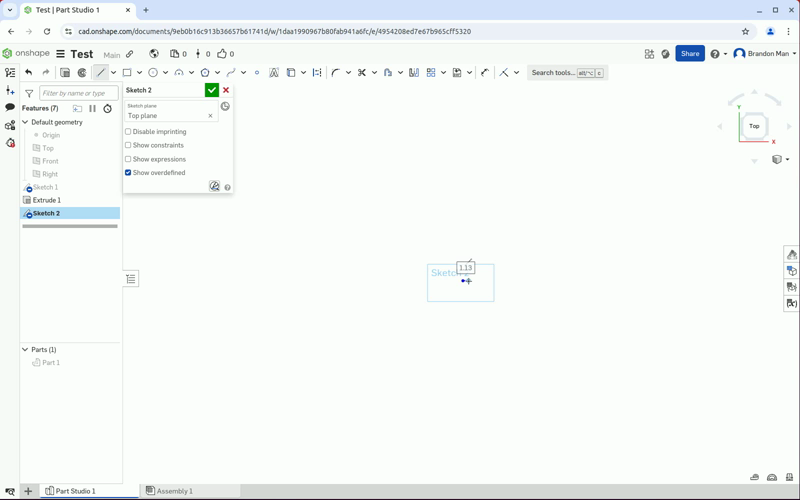
mouse_move(498, 280)
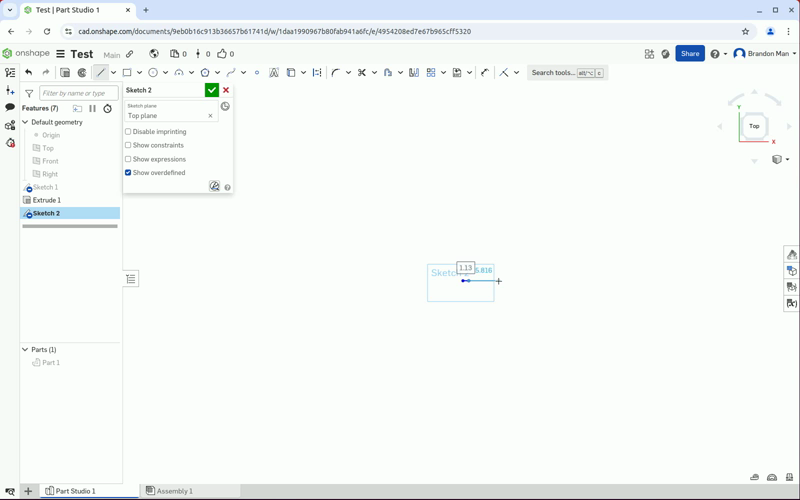
mouse_move(468, 274)
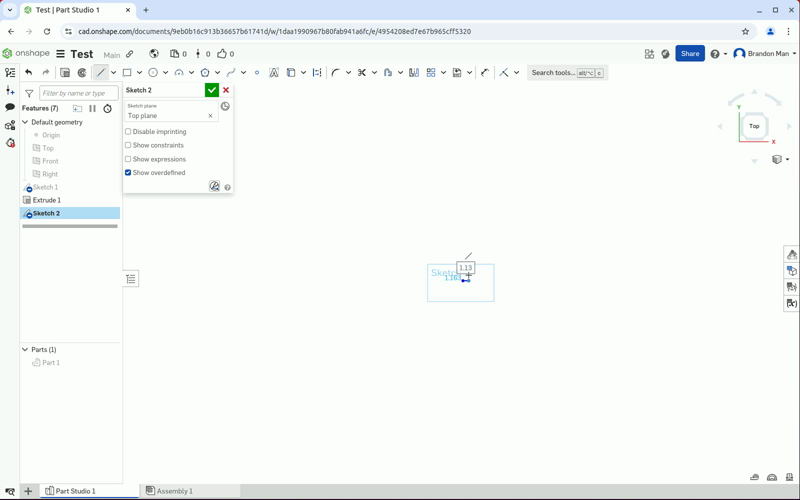
scroll(6)
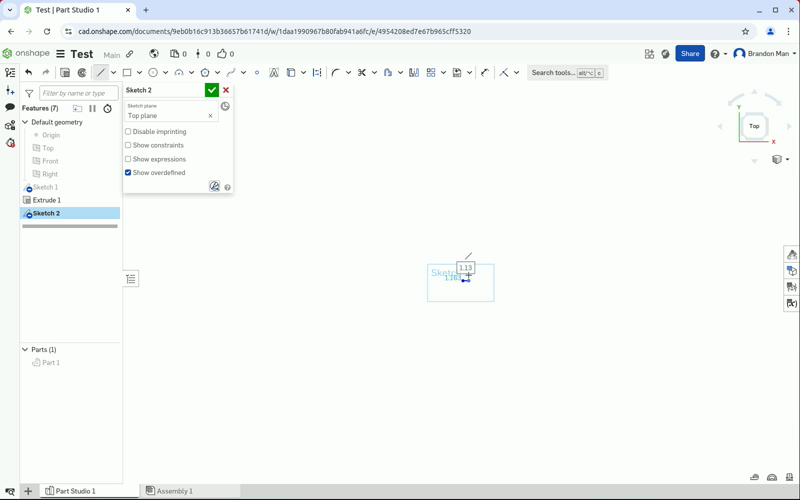
scroll(6)
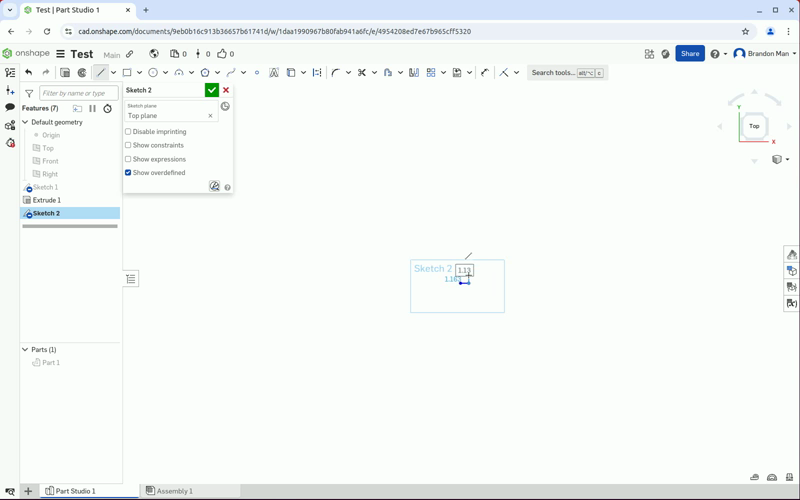
scroll(6)
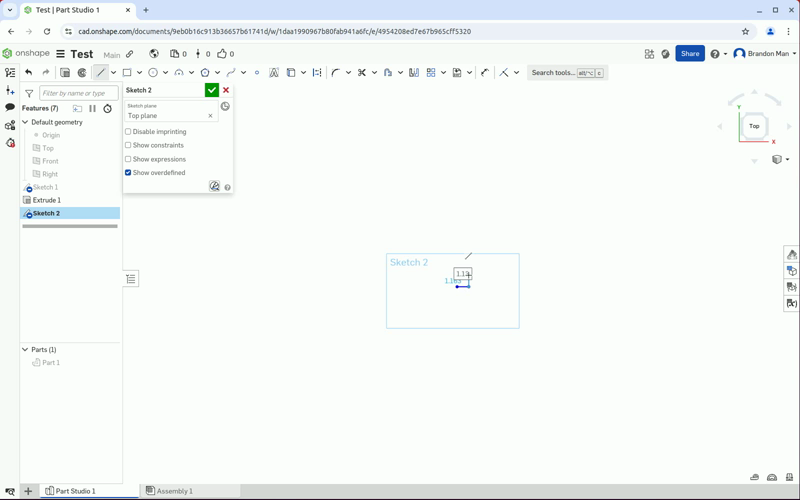
scroll(6)
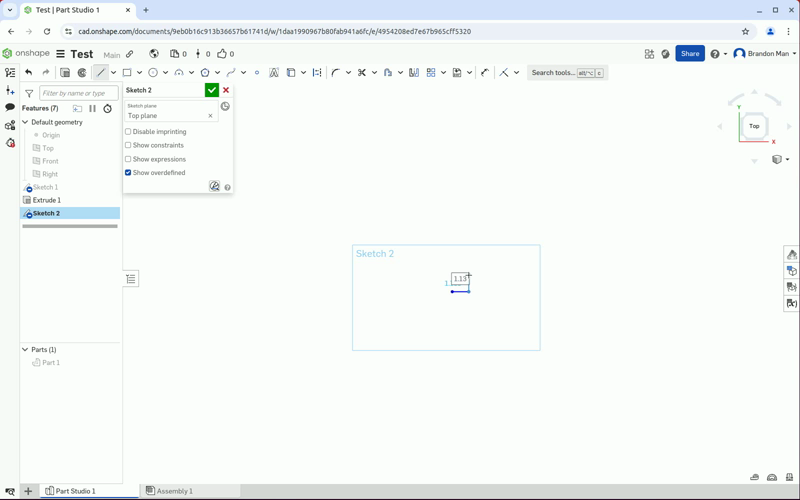
scroll(6)
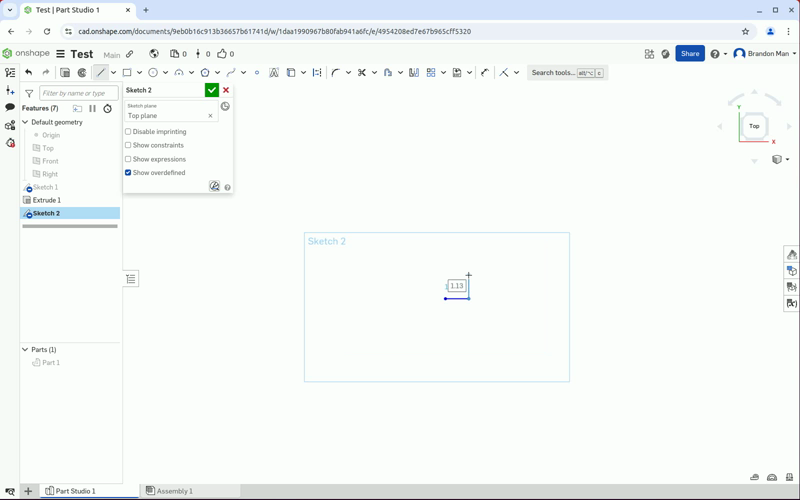
scroll(6)
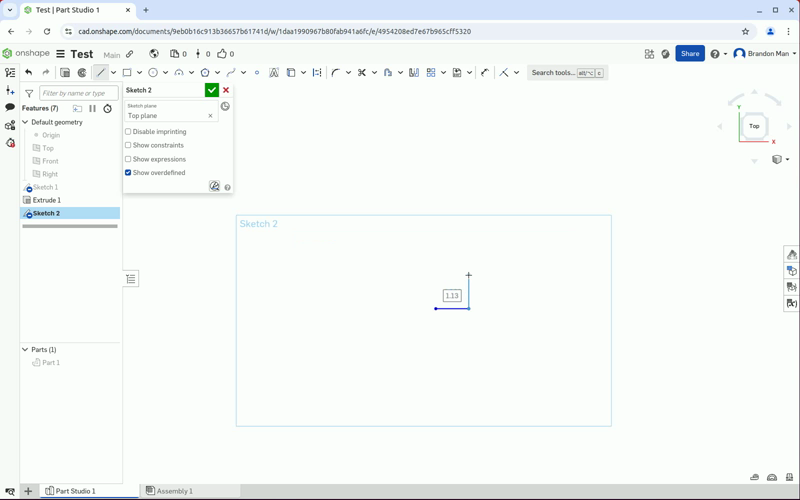
scroll(6)
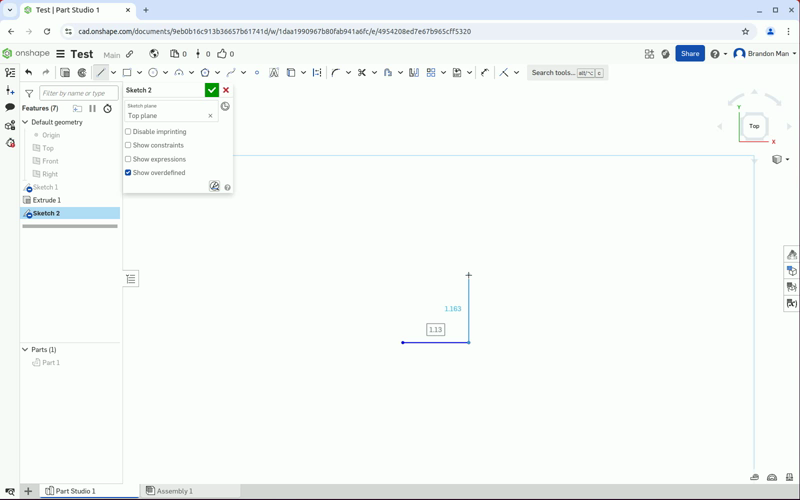
click(468, 274)
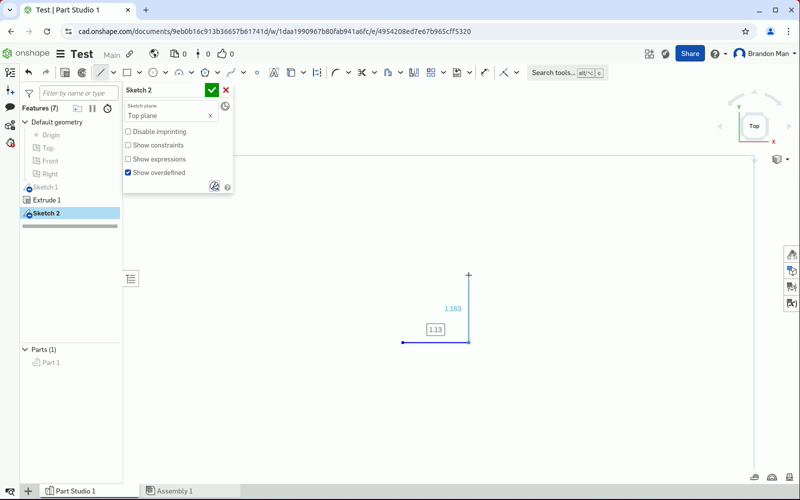
scroll(-6)
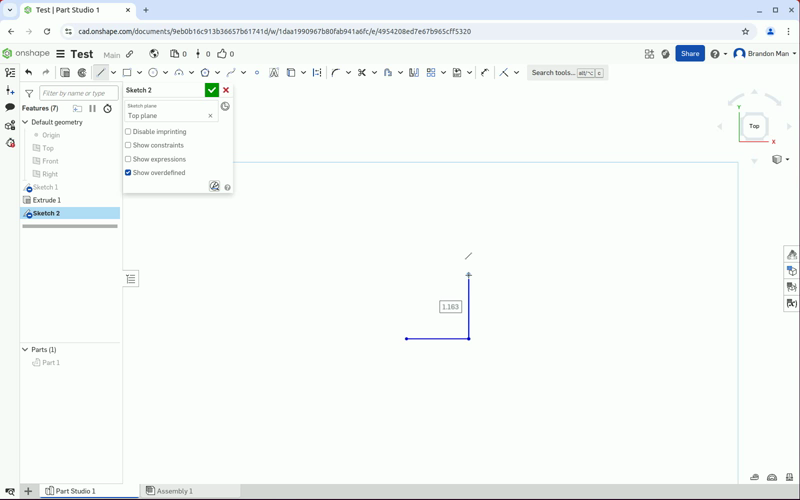
scroll(-6)
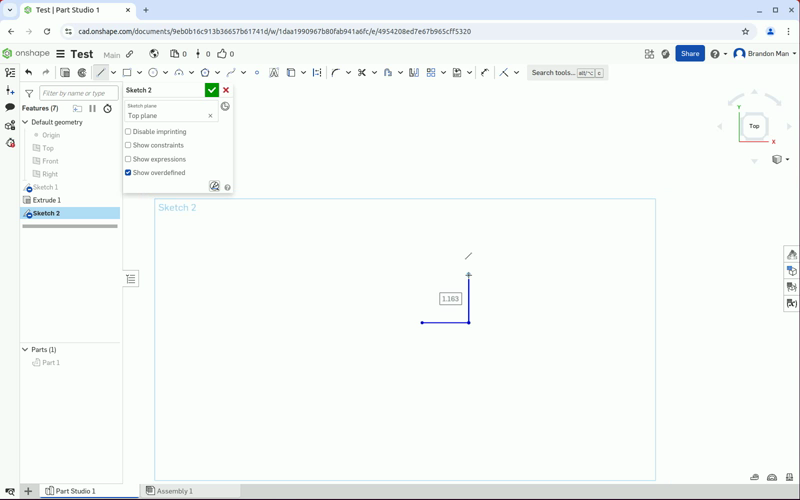
scroll(-6)
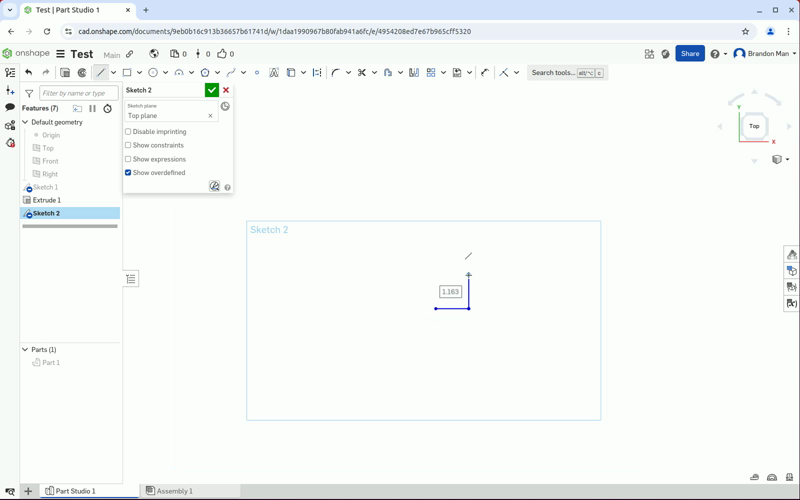
scroll(-6)
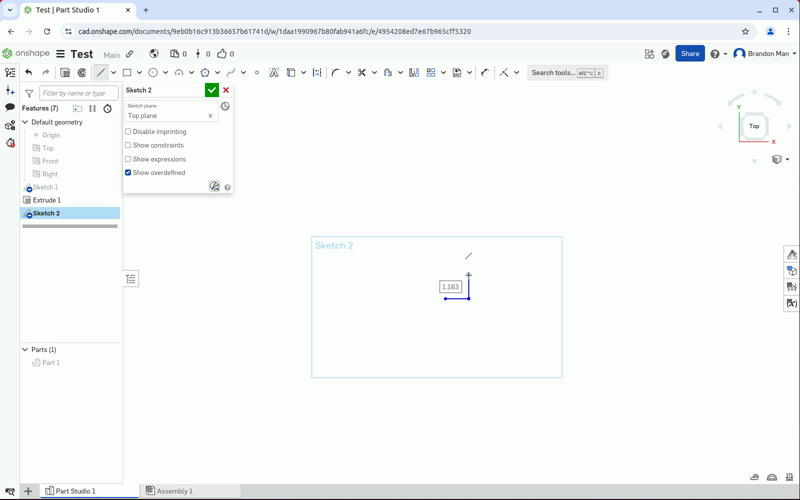
scroll(-6)
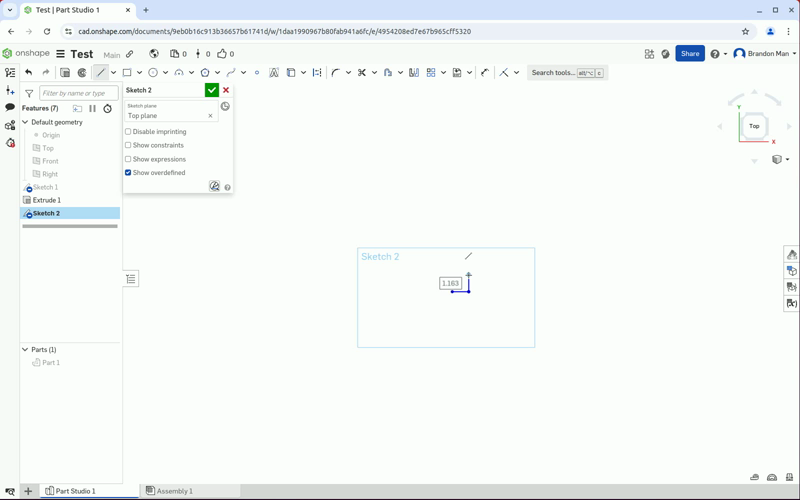
scroll(-6)
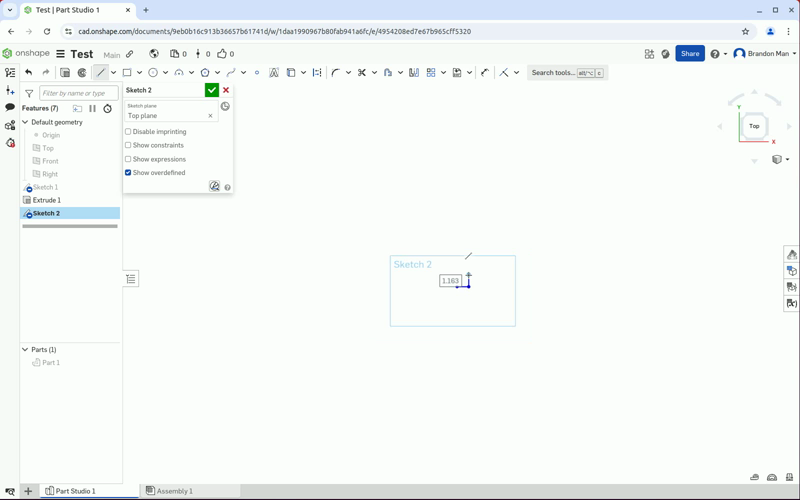
scroll(-6)
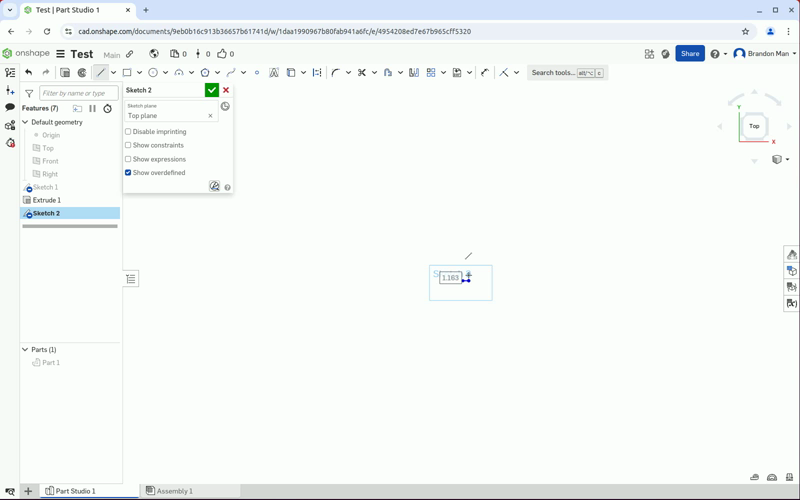
key_up(shift)
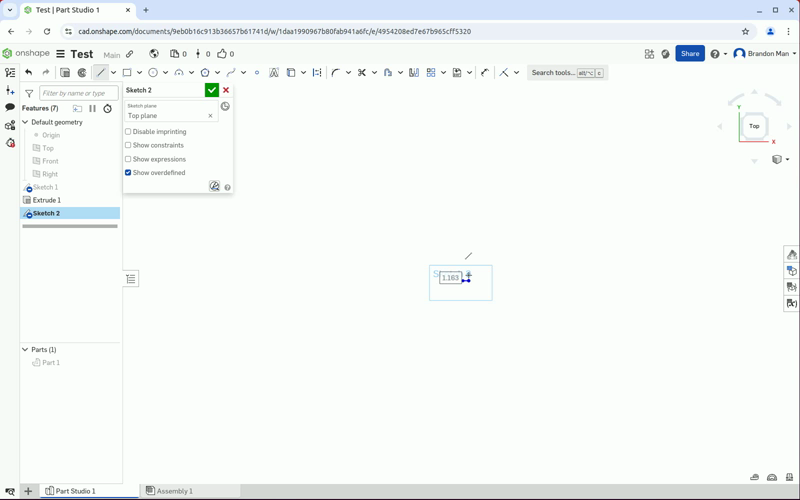
key_down(shift)
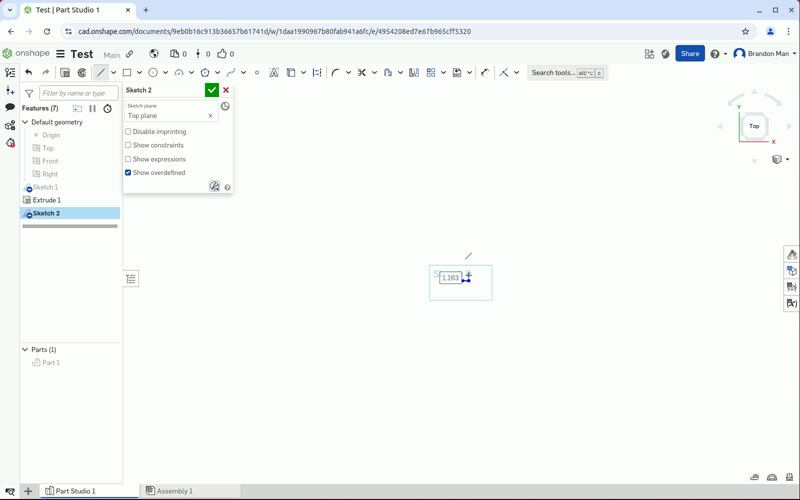
mouse_move(498, 274)
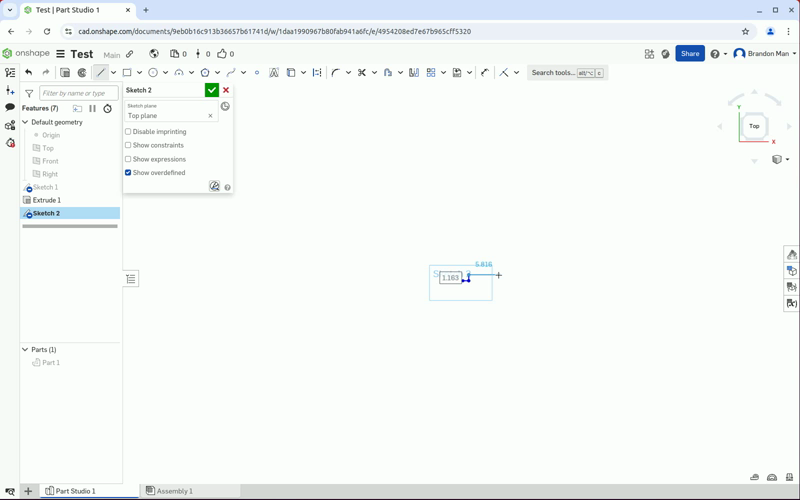
mouse_move(463, 274)
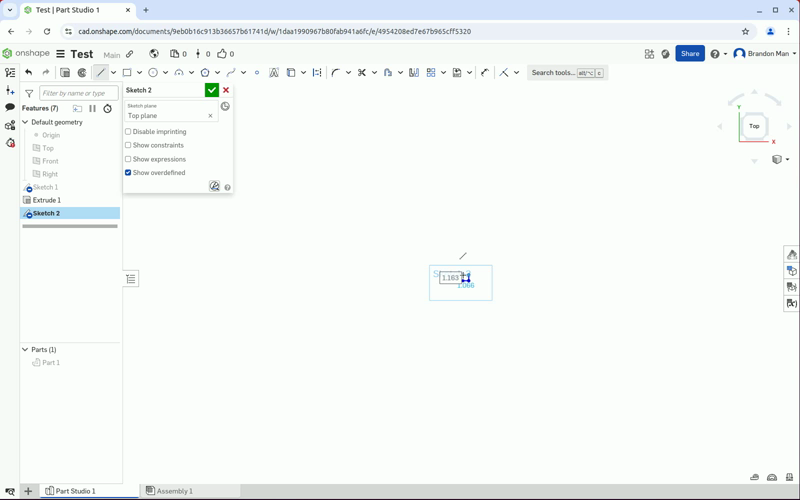
scroll(6)
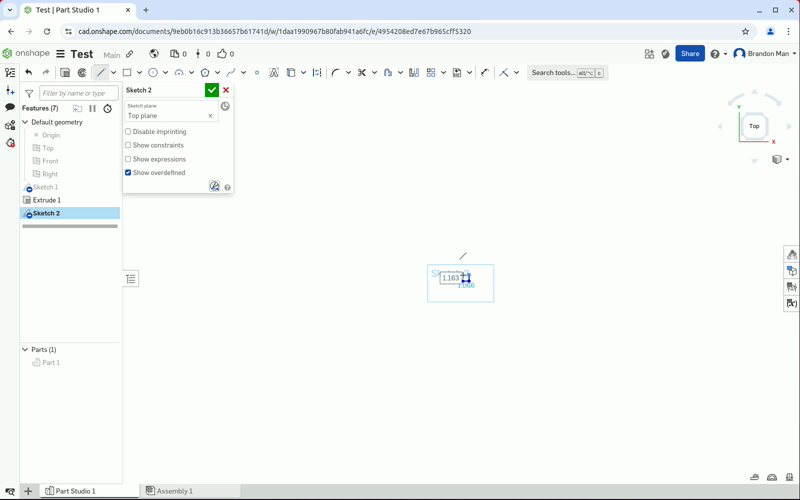
scroll(6)
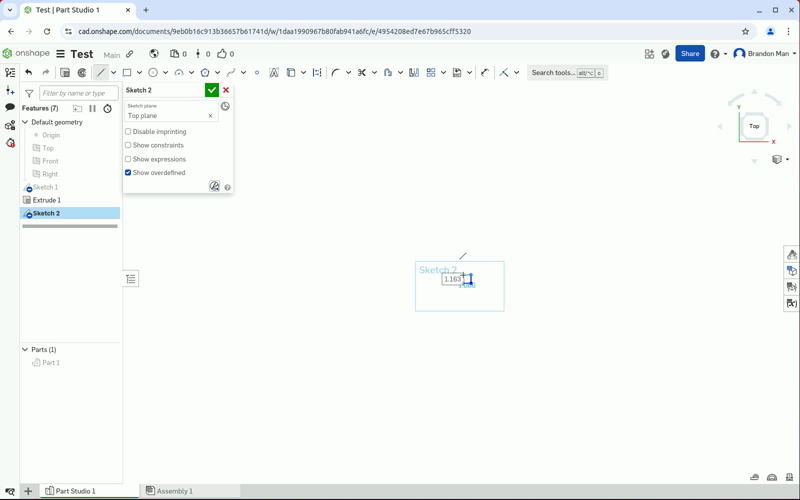
scroll(6)
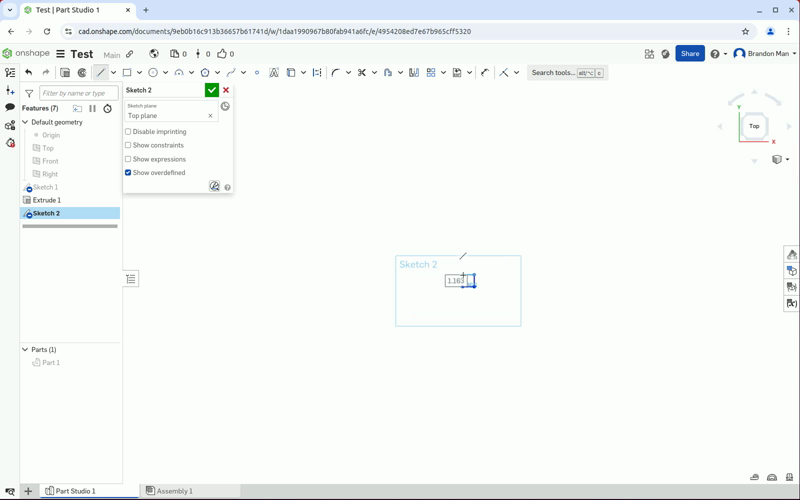
scroll(6)
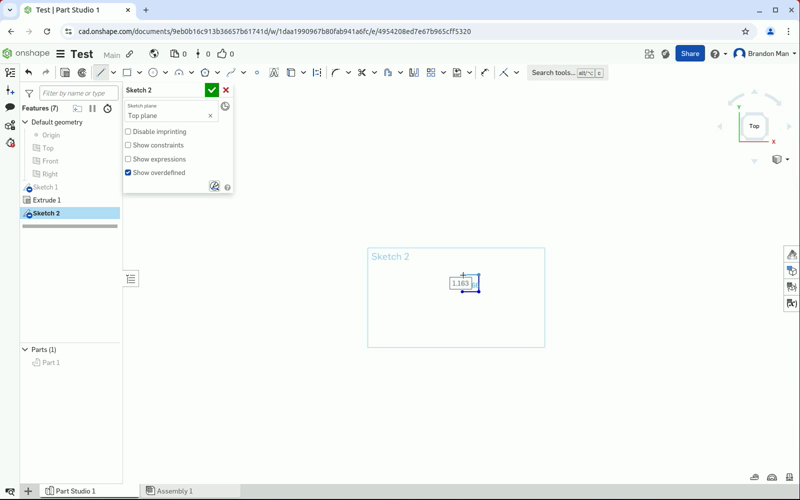
scroll(6)
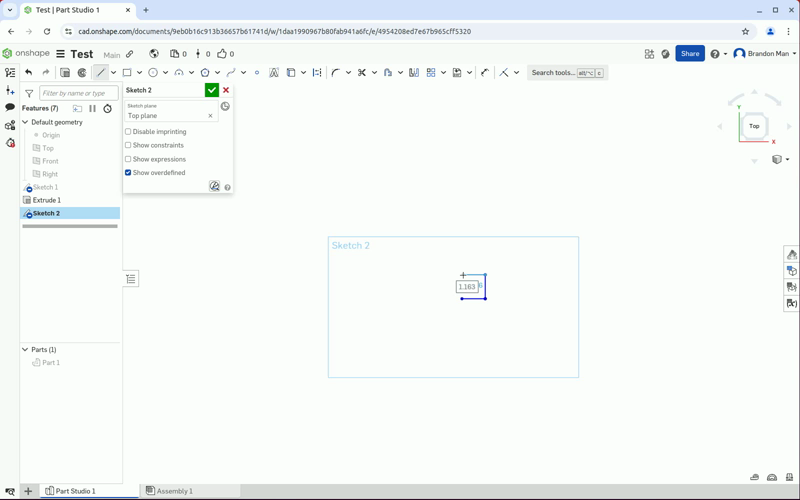
scroll(6)
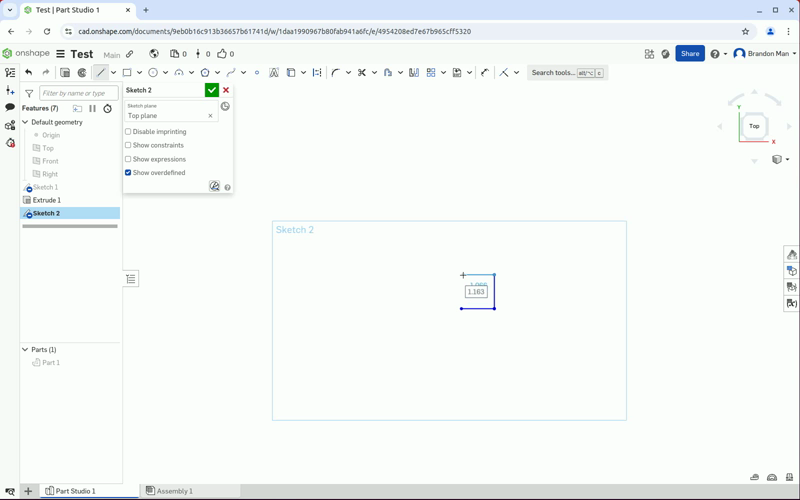
scroll(6)
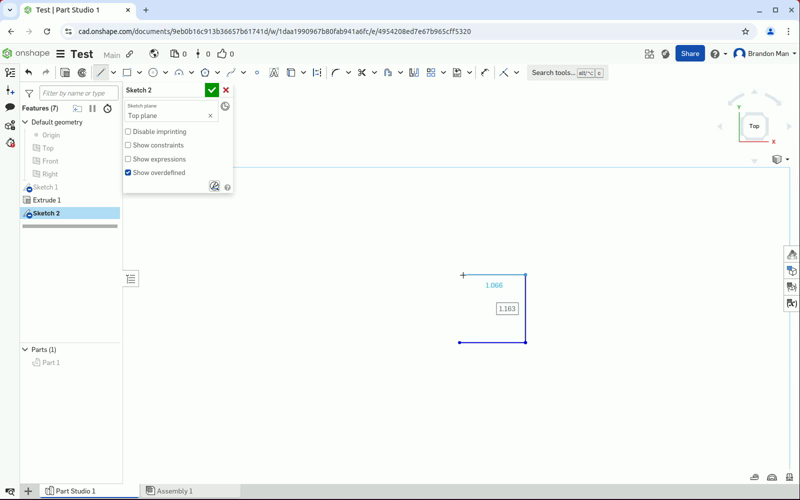
click(463, 274)
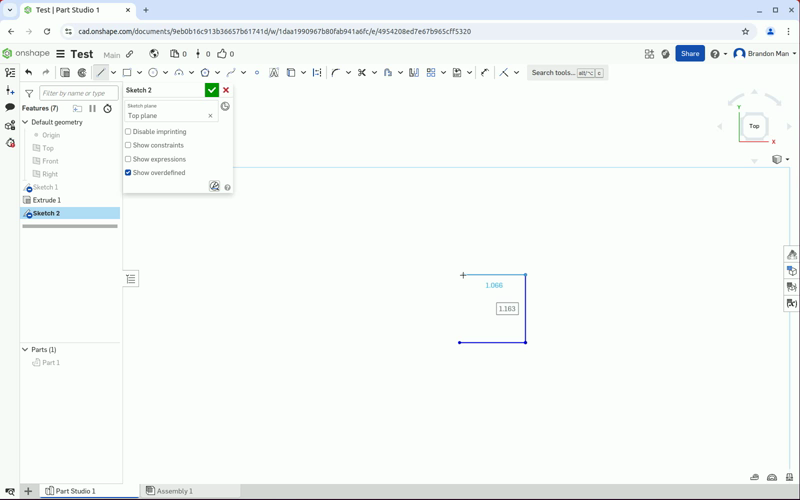
scroll(-6)
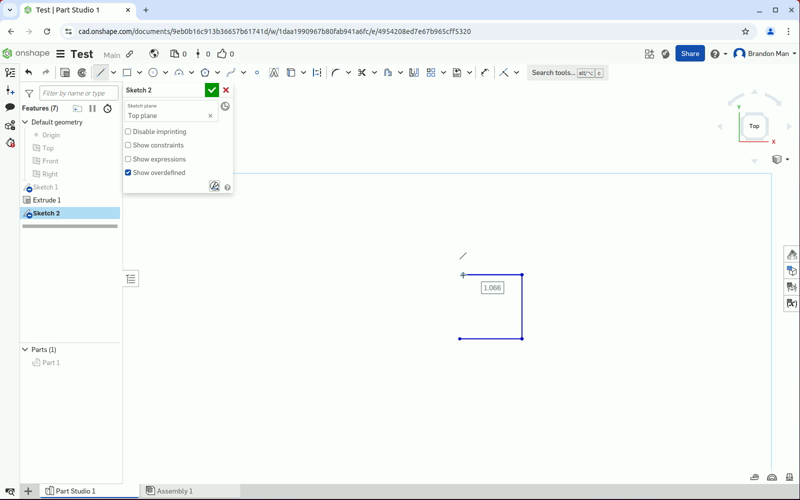
scroll(-6)
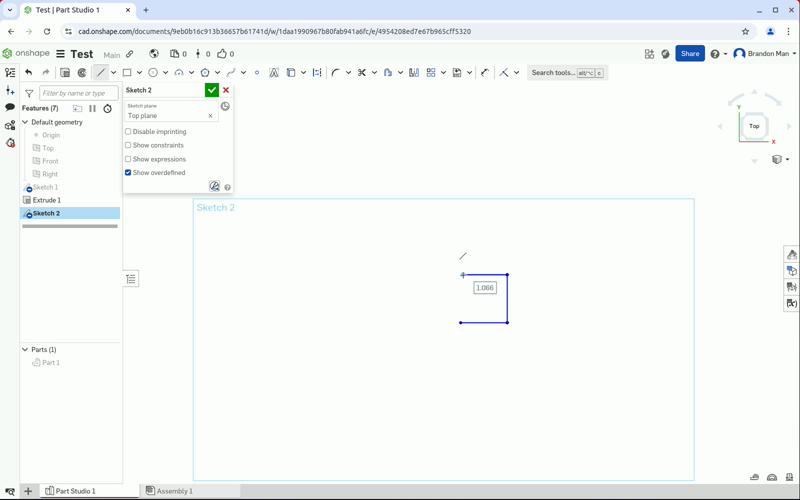
scroll(-6)
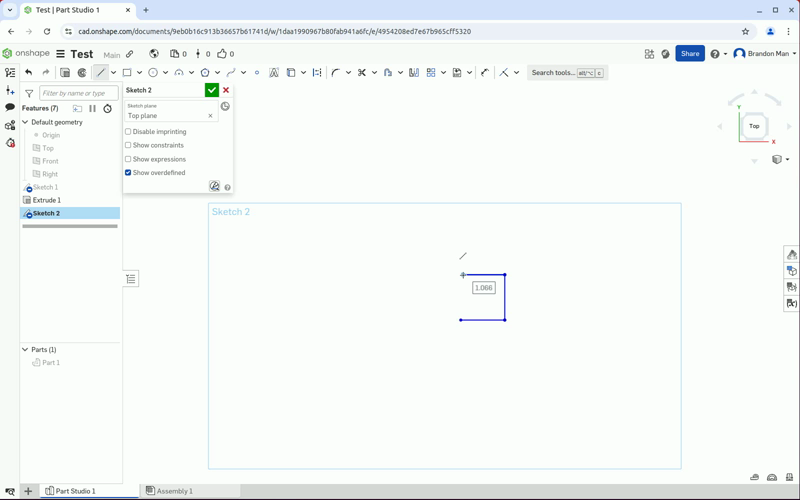
scroll(-6)
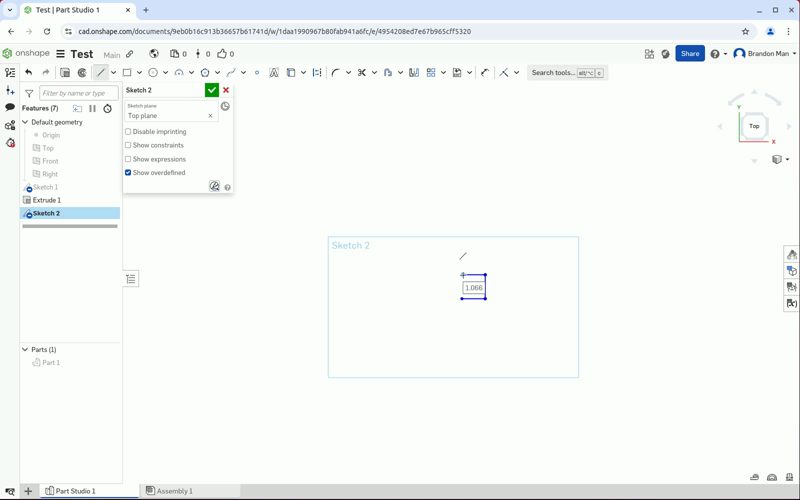
scroll(-6)
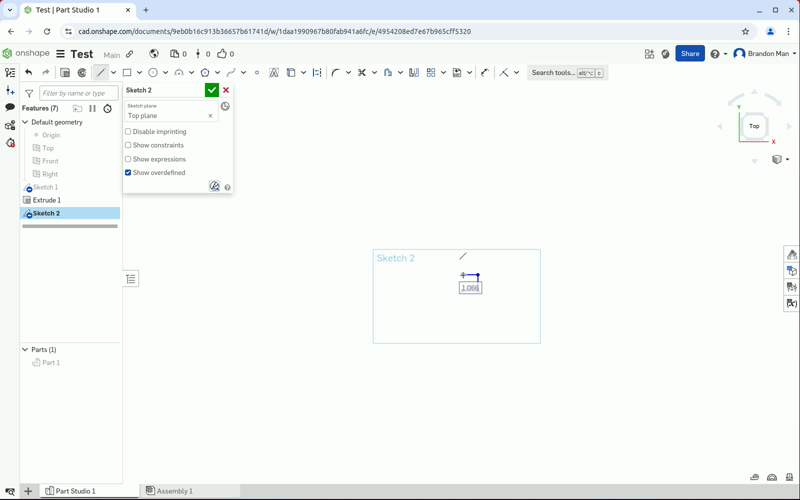
scroll(-6)
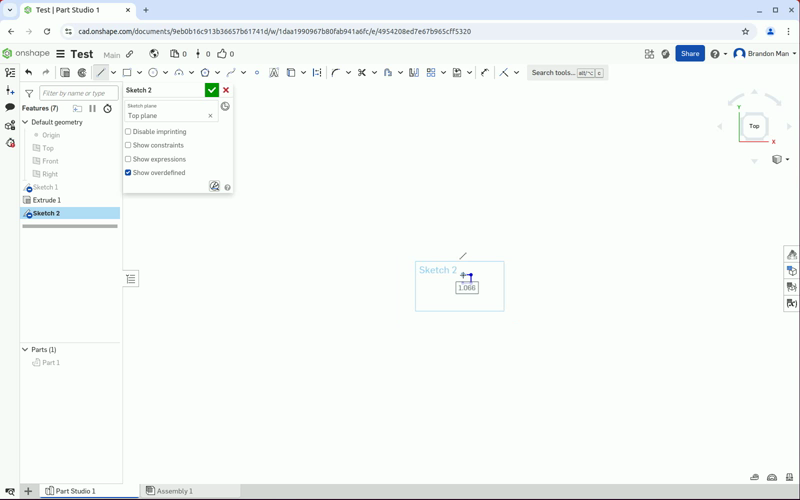
scroll(-6)
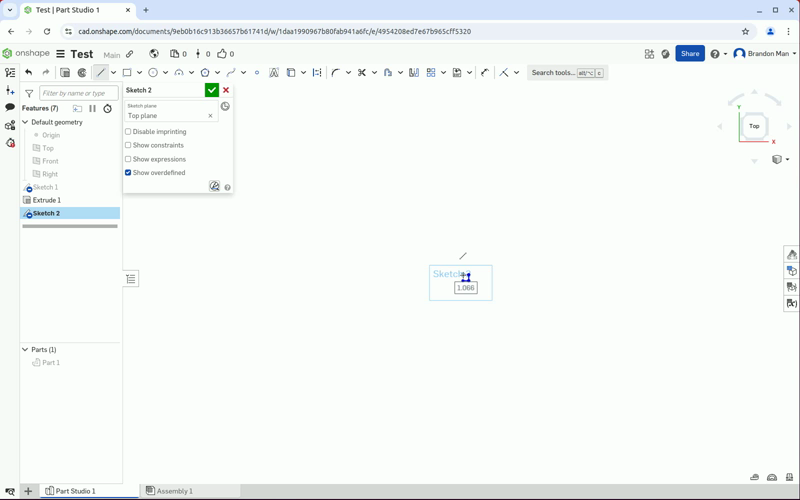
key_up(shift)
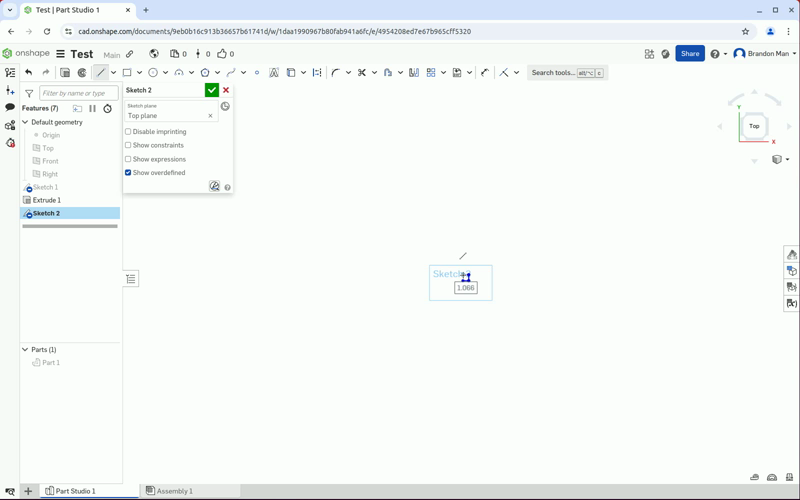
mouse_move(493, 274)
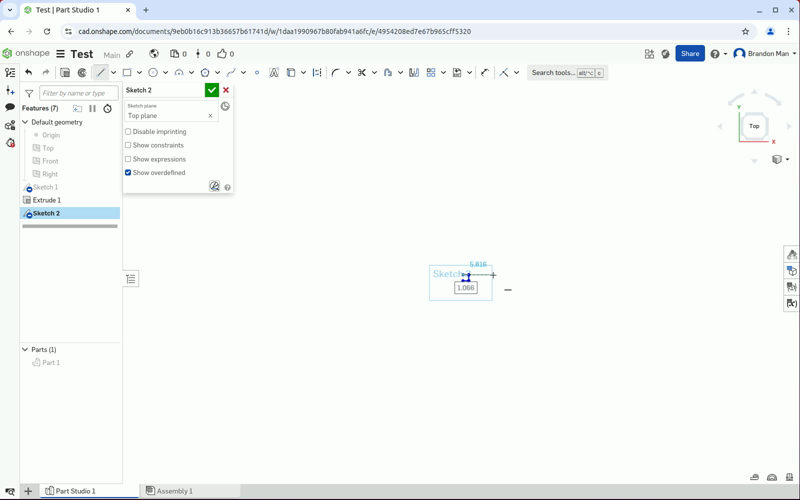
key_down(shift)
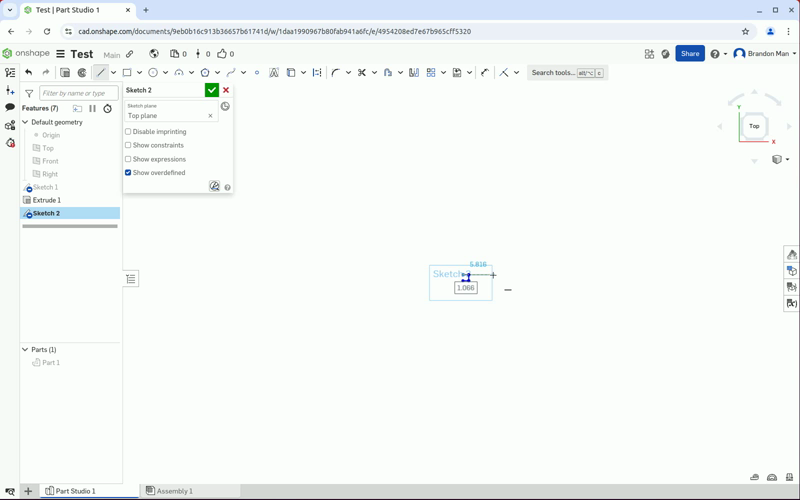
mouse_move(463, 280)
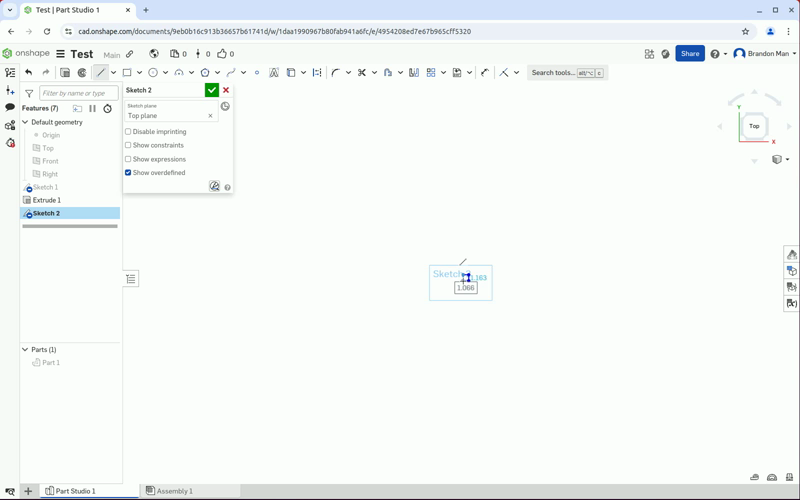
scroll(6)
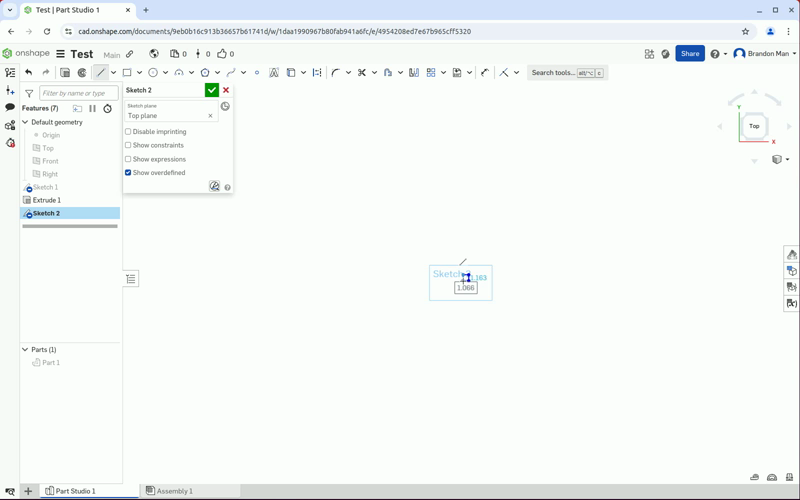
scroll(6)
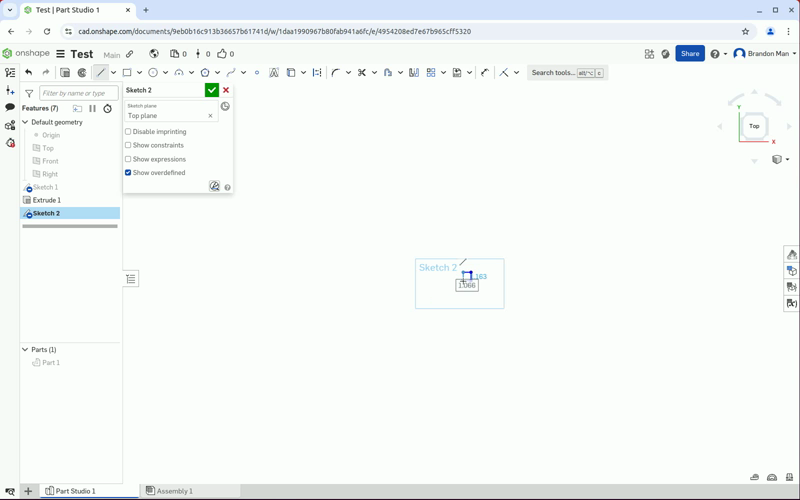
scroll(6)
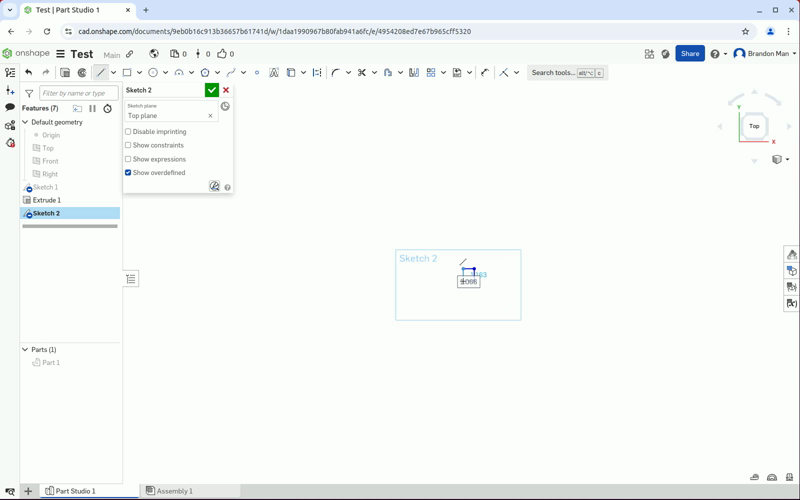
scroll(6)
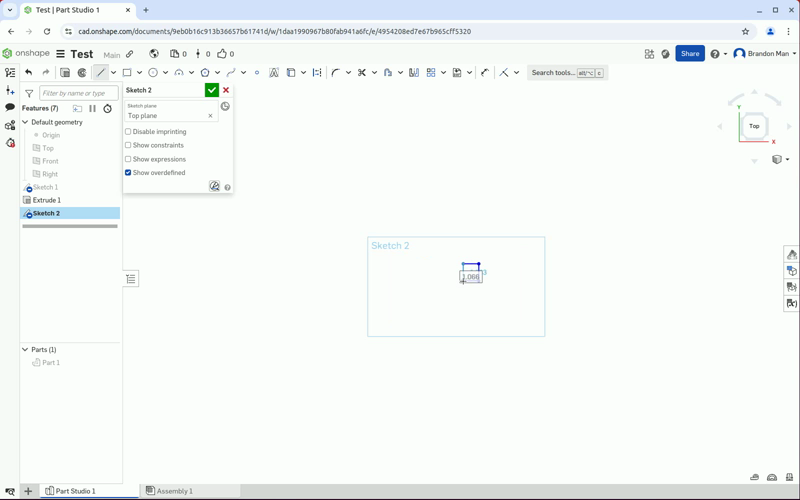
scroll(6)
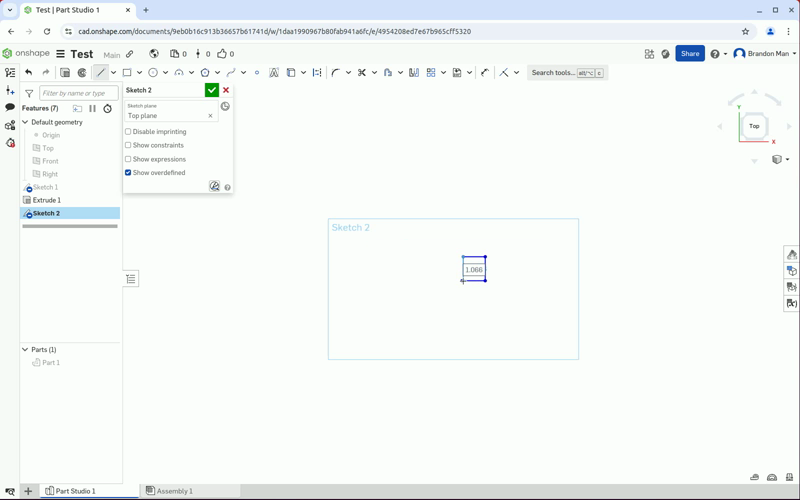
scroll(6)
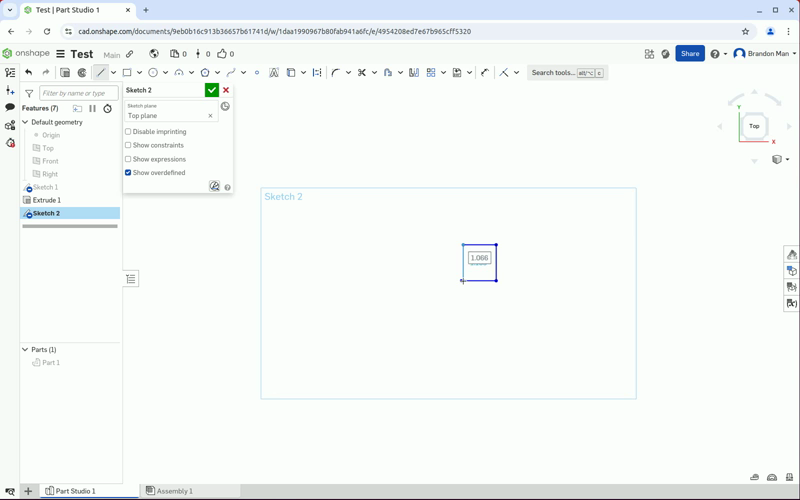
scroll(6)
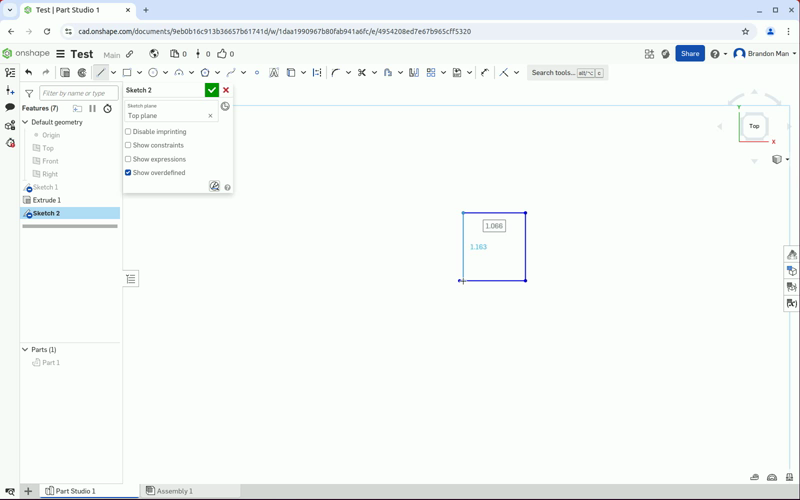
key_up(shift)
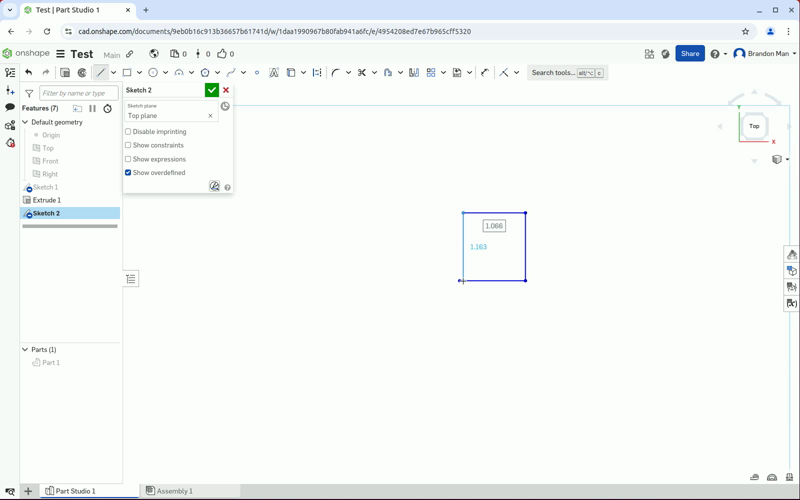
click(463, 280)
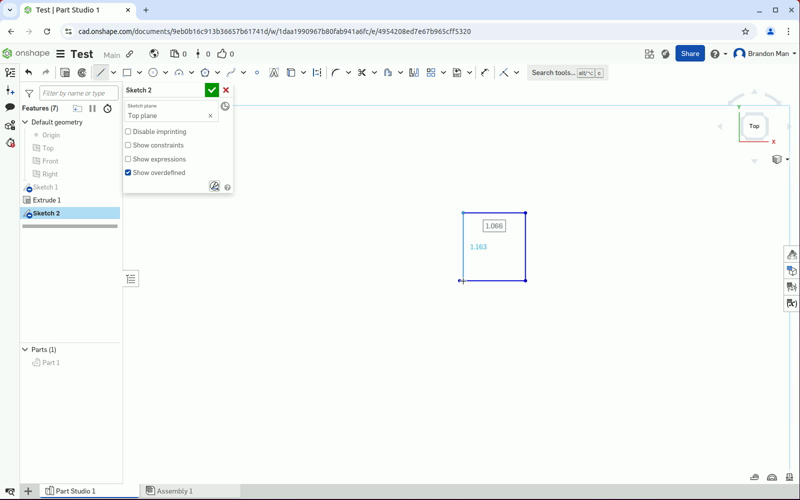
scroll(-6)
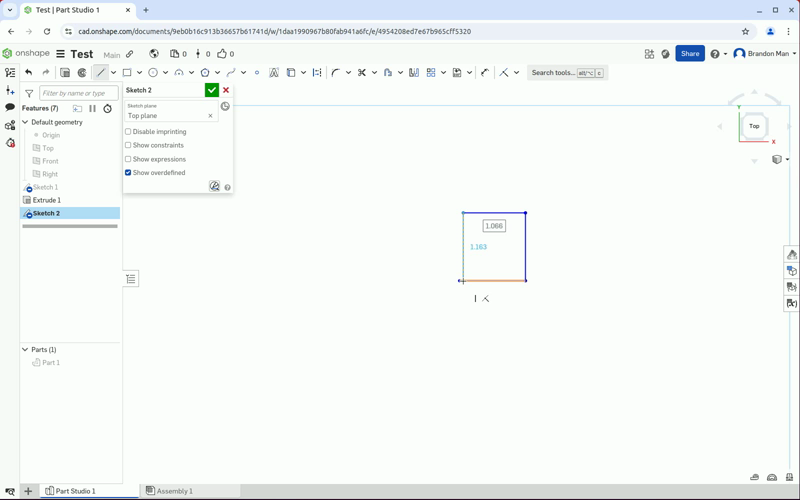
scroll(-6)
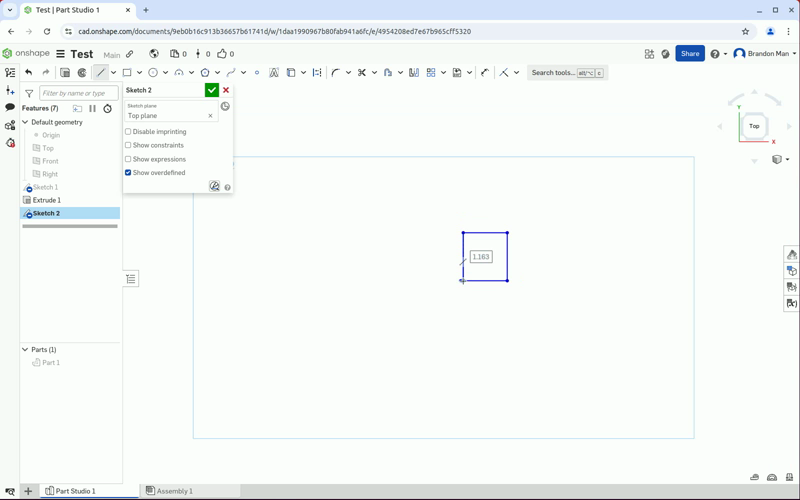
scroll(-6)
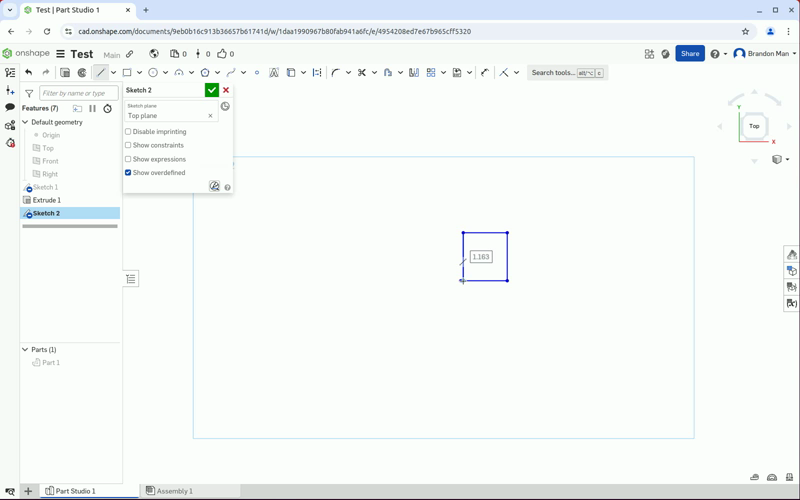
scroll(-6)
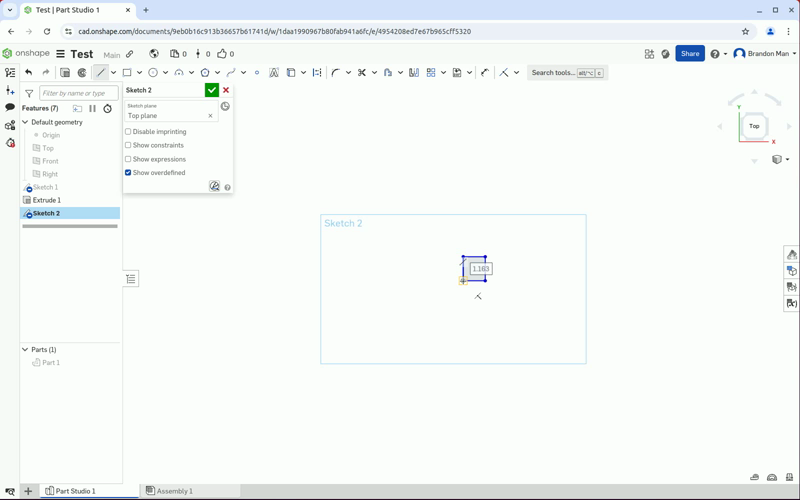
scroll(-6)
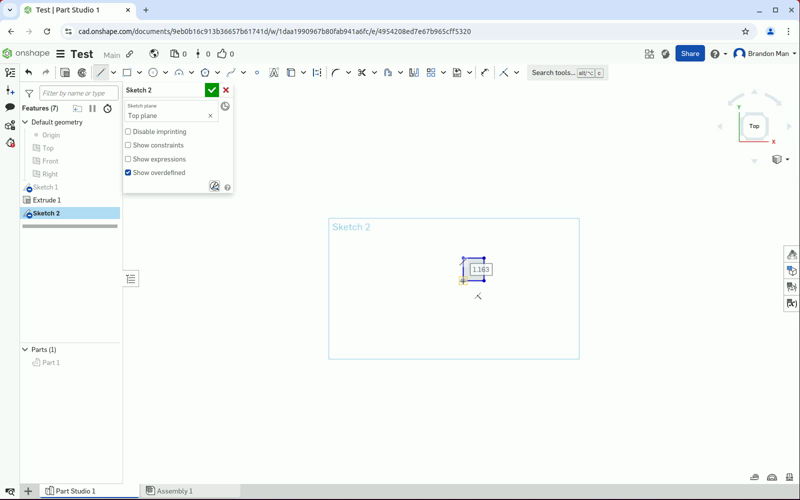
scroll(-6)
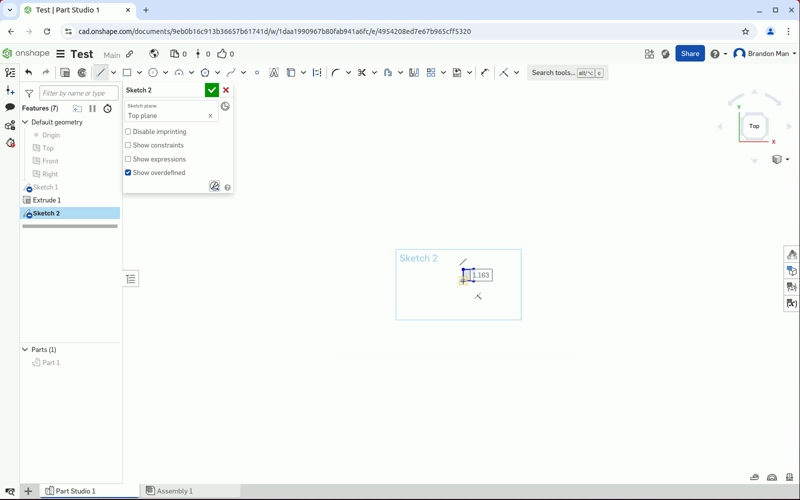
scroll(-6)
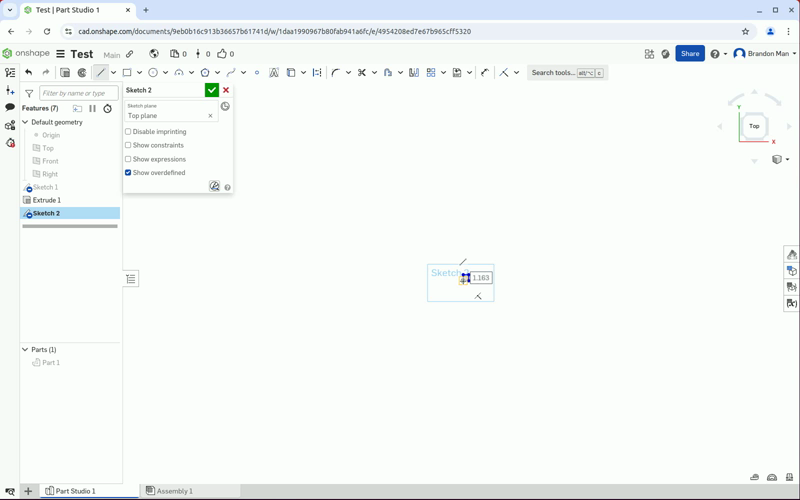
key(esc)
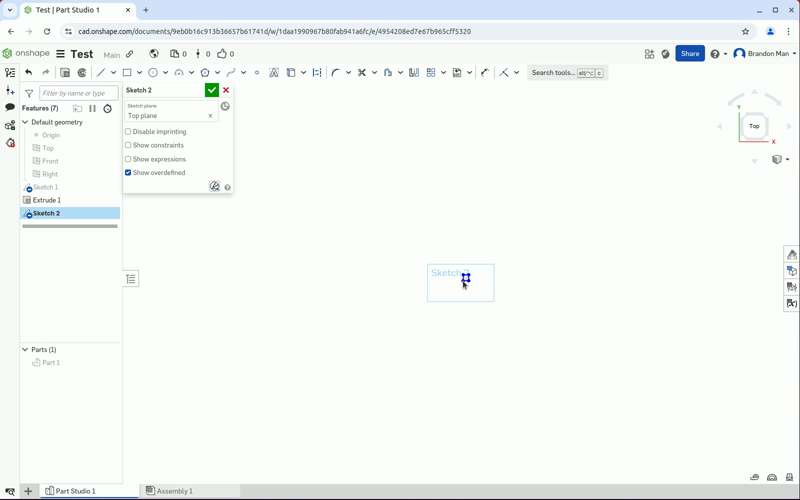
mouse_move(464, 279)
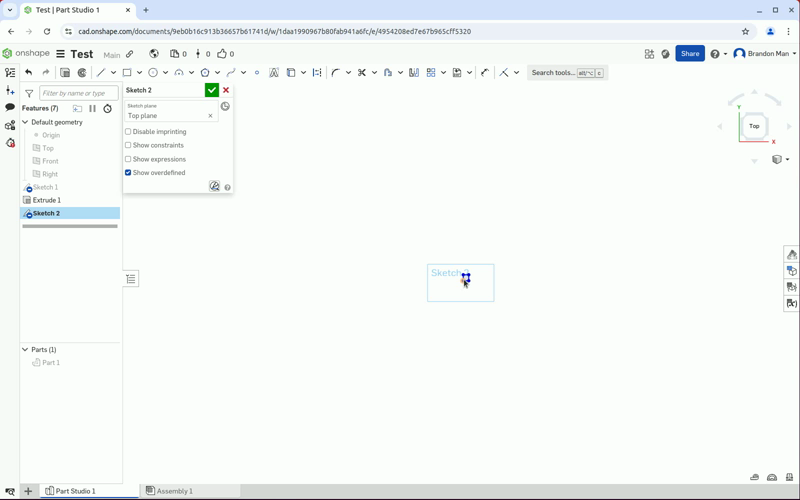
scroll(6)
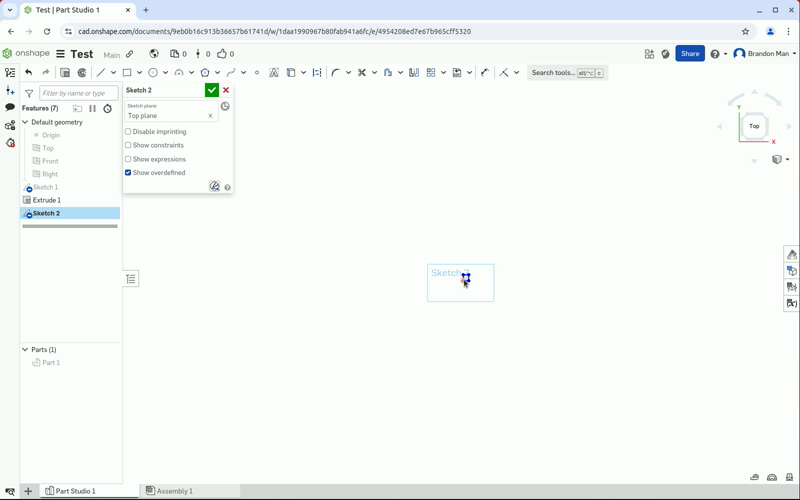
scroll(6)
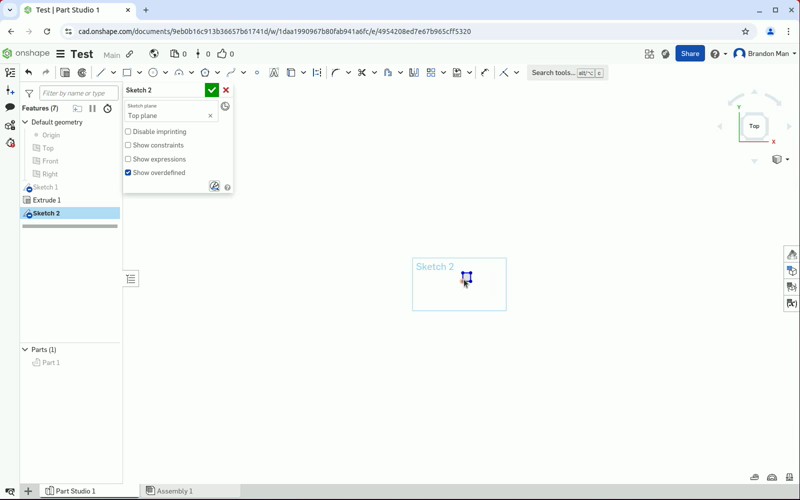
scroll(6)
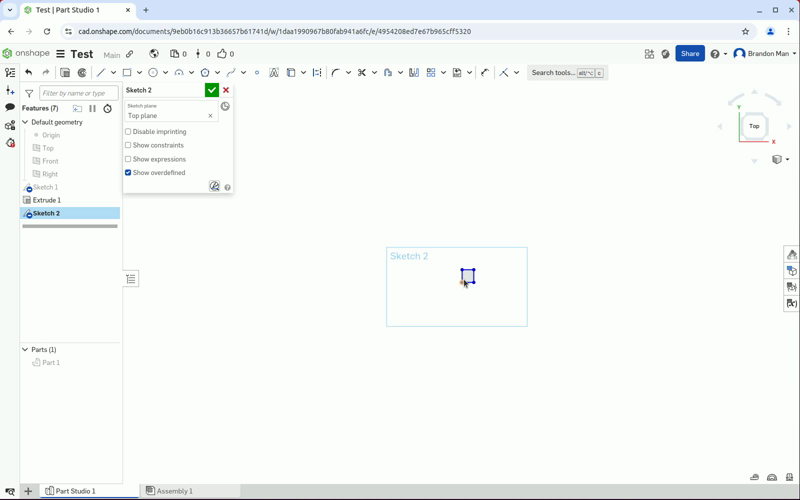
scroll(6)
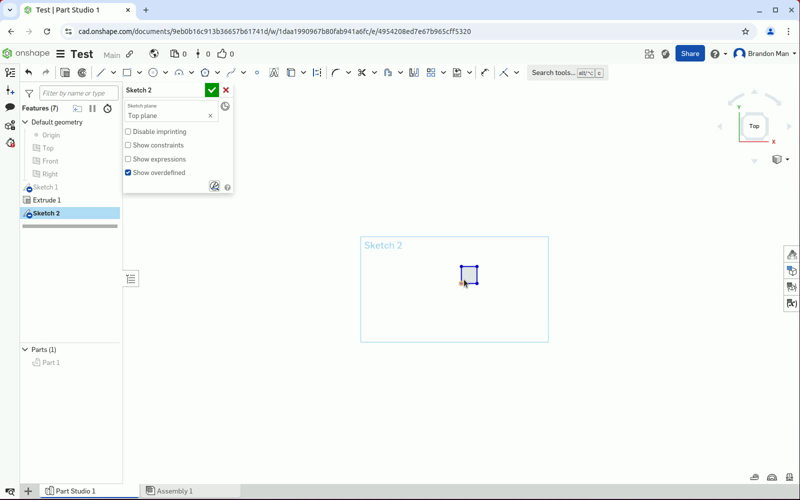
scroll(6)
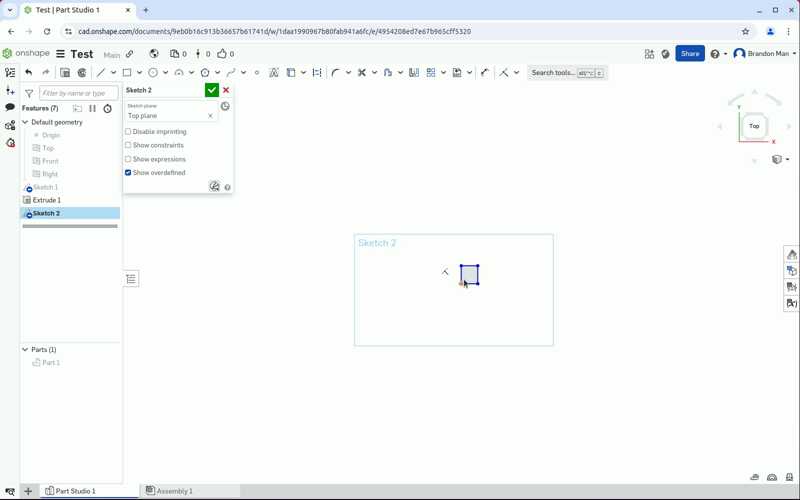
scroll(6)
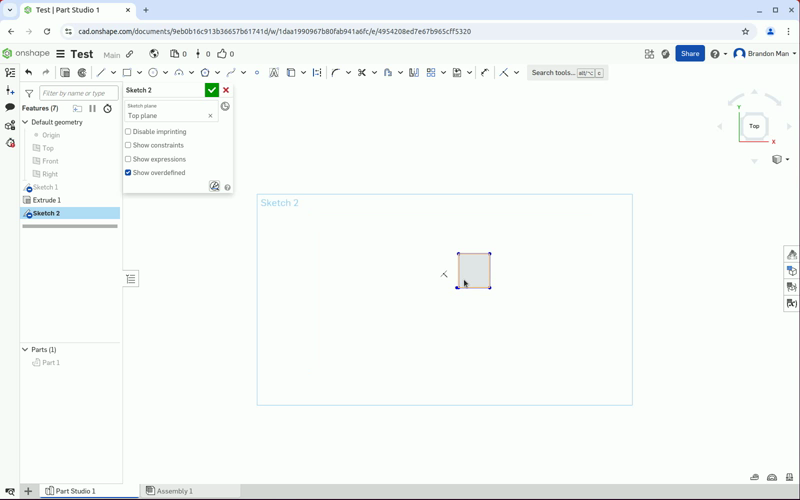
scroll(6)
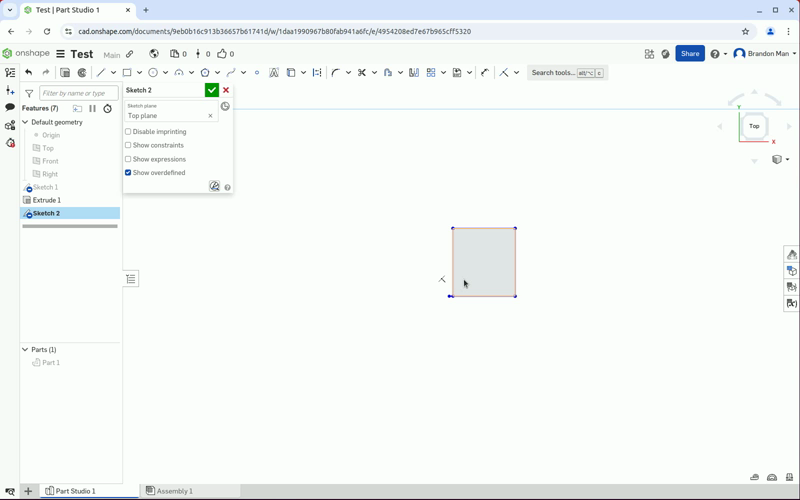
click(464, 279)
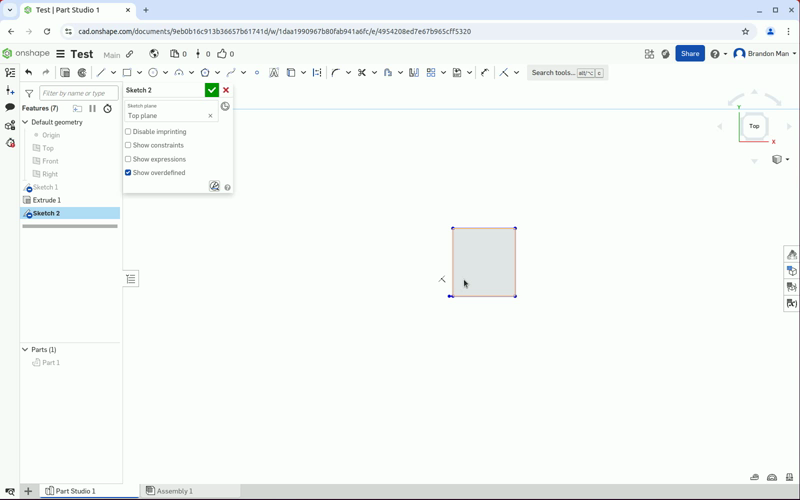
scroll(-6)
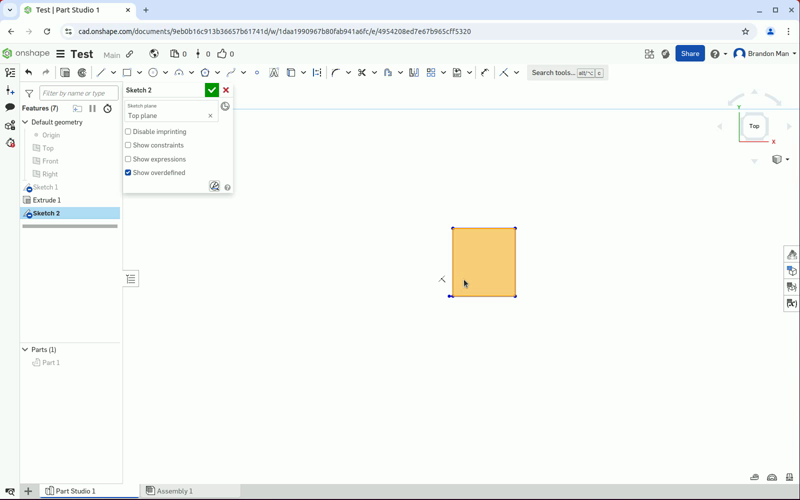
scroll(-6)
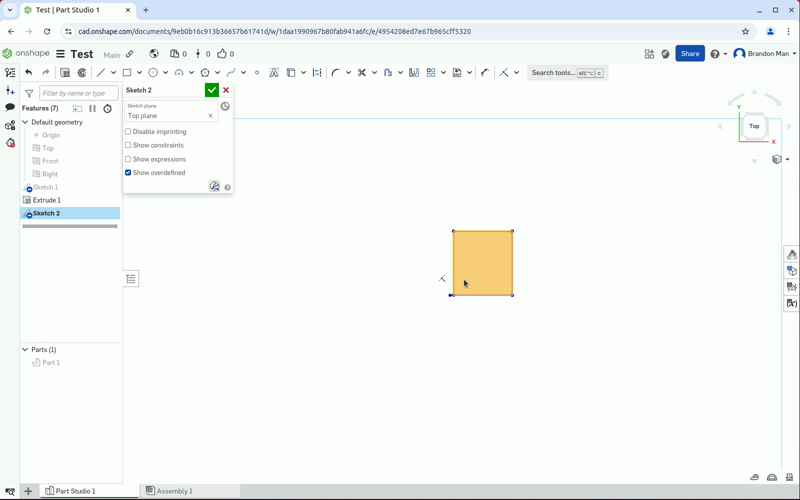
scroll(-6)
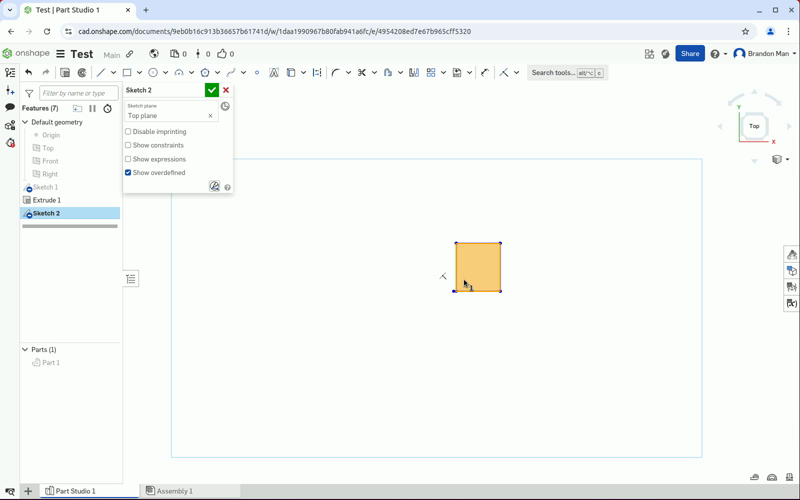
scroll(-6)
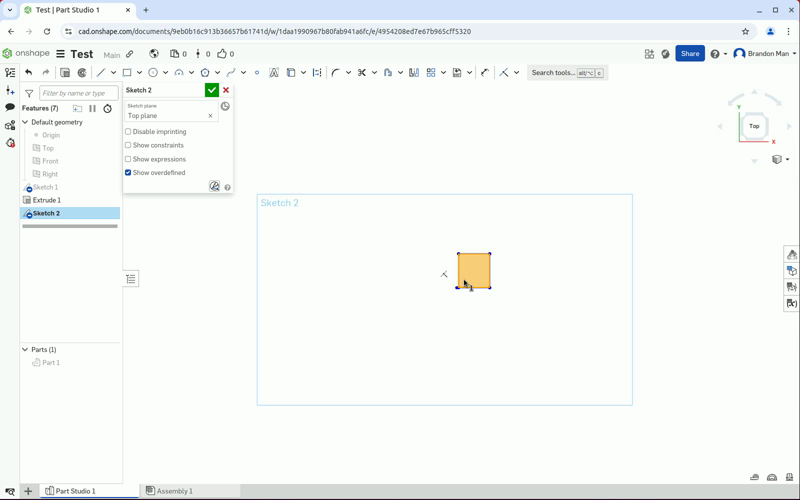
scroll(-6)
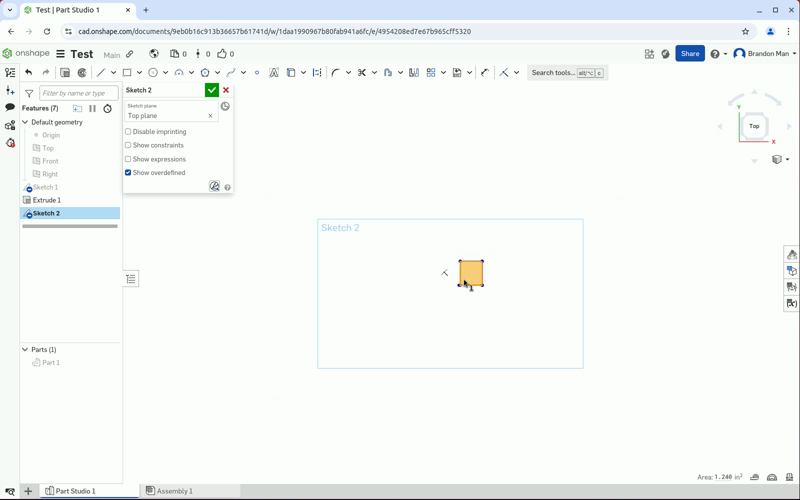
scroll(-6)
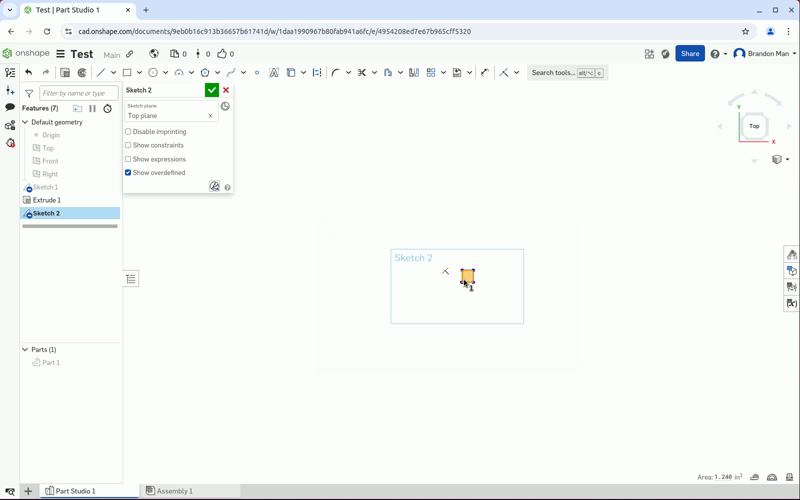
scroll(-6)
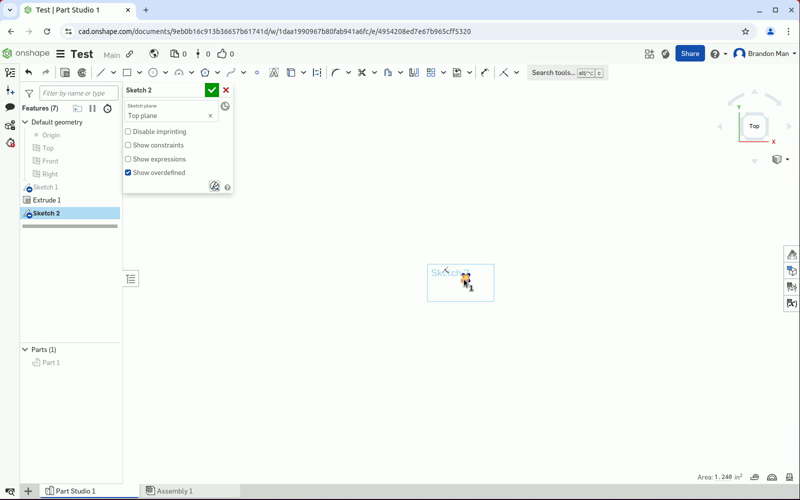
mouse_move(73, 352)
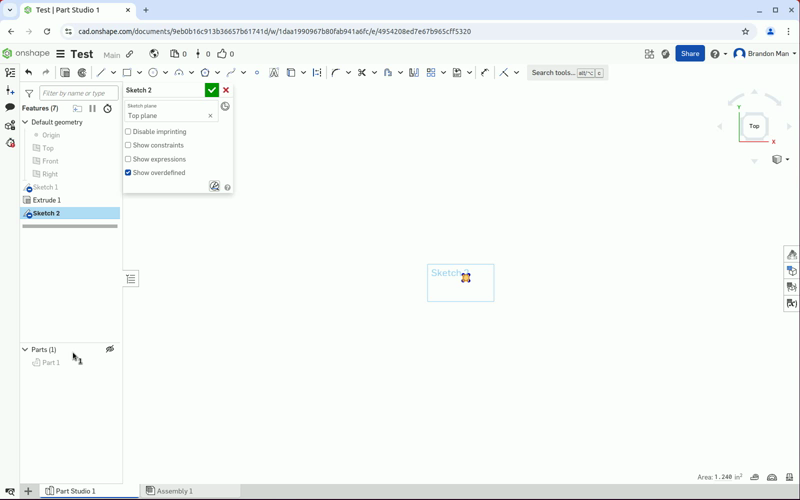
key(shift+y)
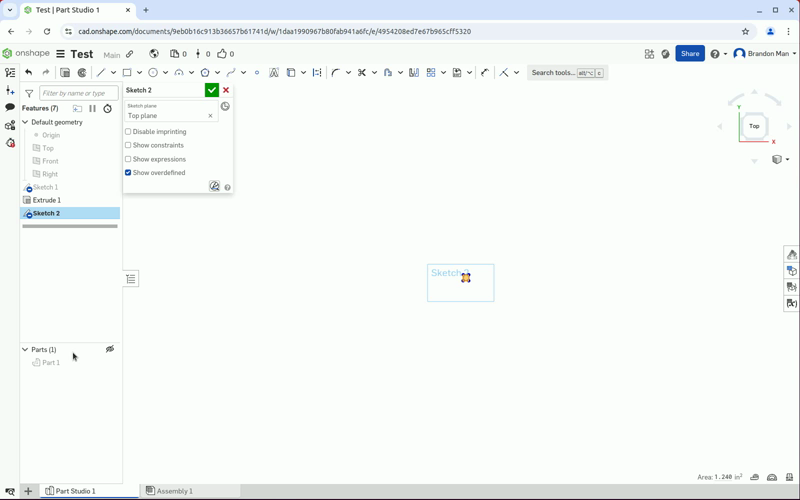
key(shift+e)
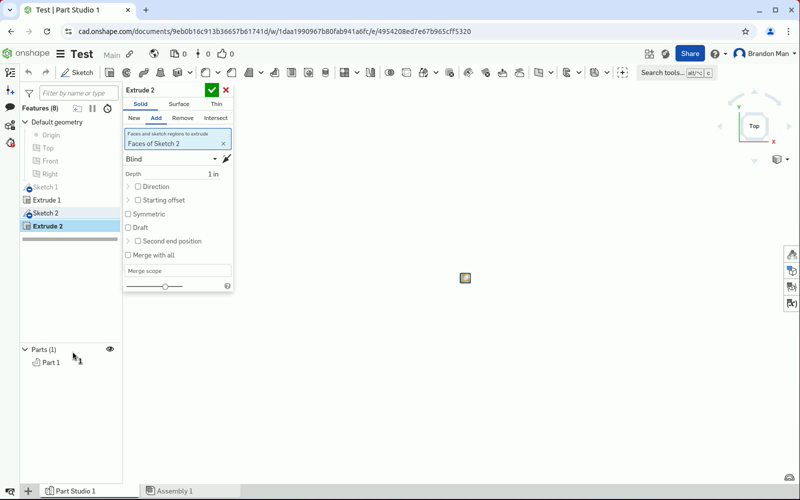
mouse_move(143, 106)
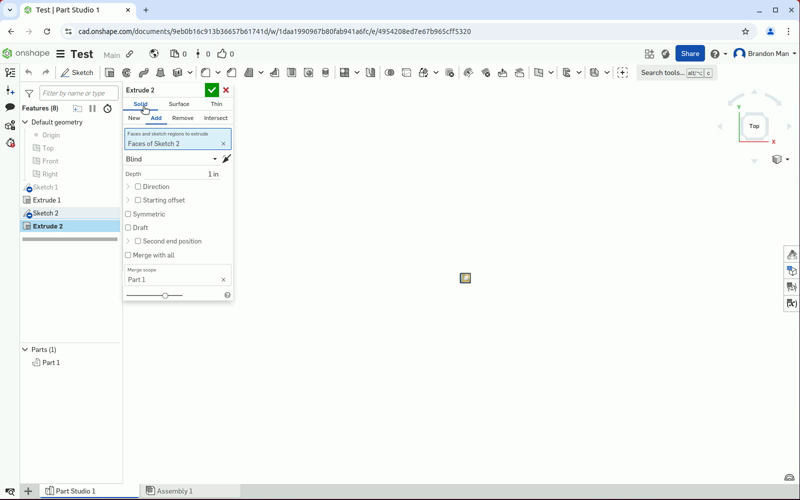
click(143, 106)
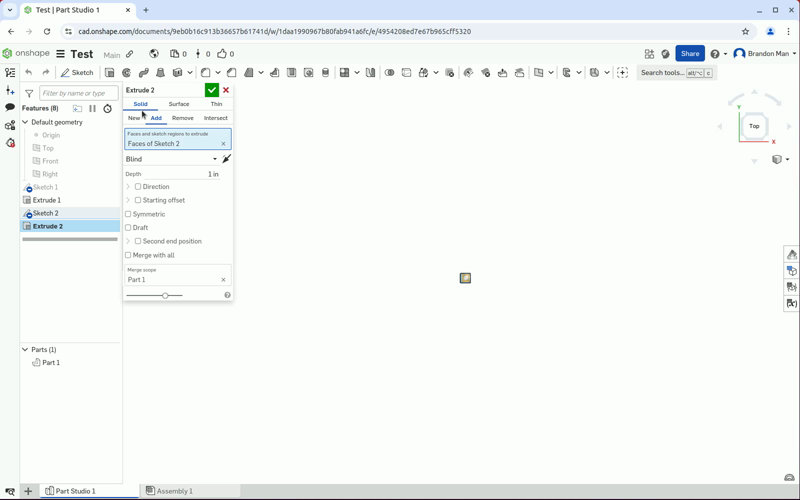
mouse_move(137, 120)
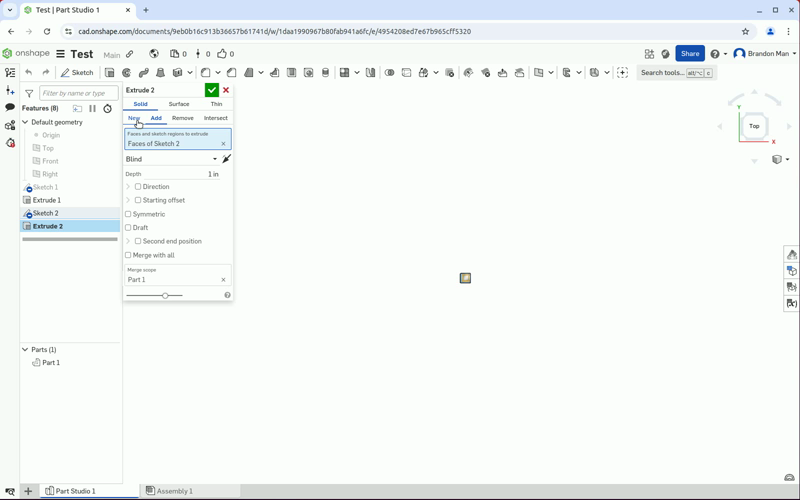
click(137, 120)
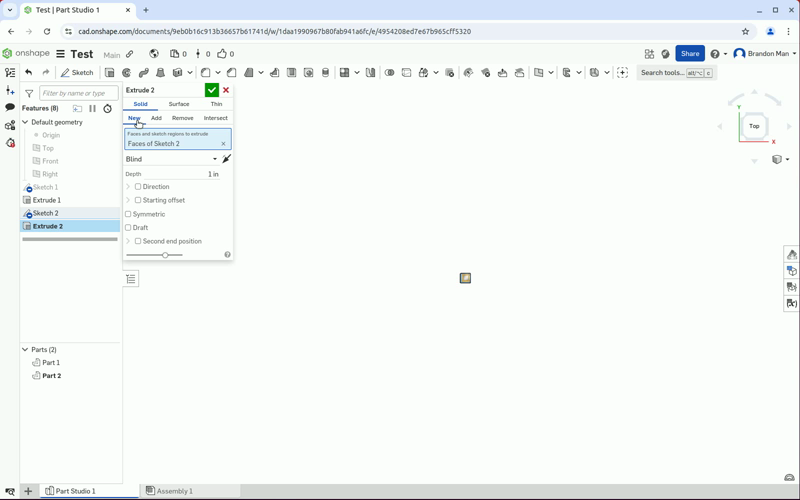
key(tab, 4)
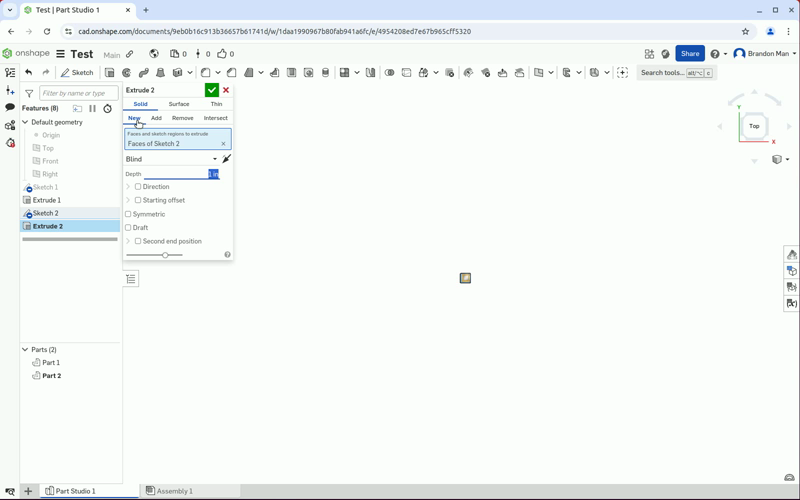
text(22.868)
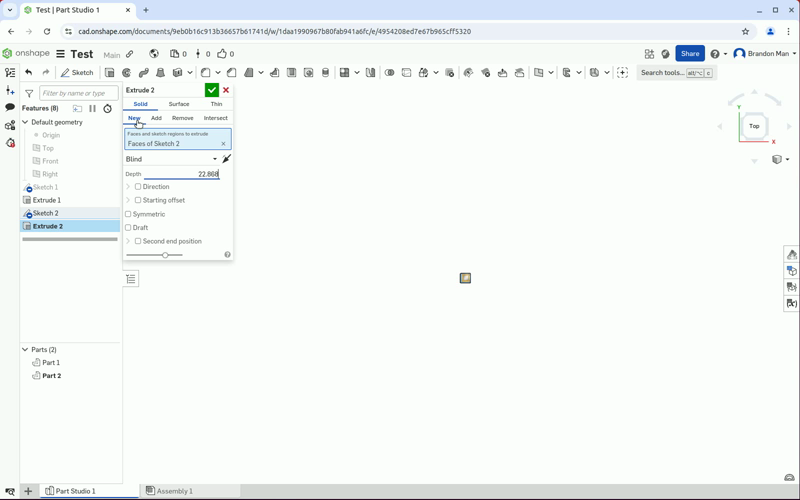
key(enter)
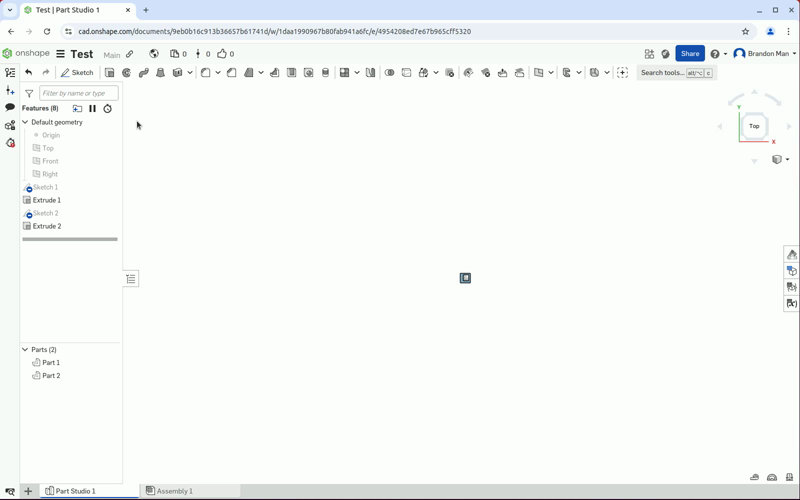
key(shift+h)
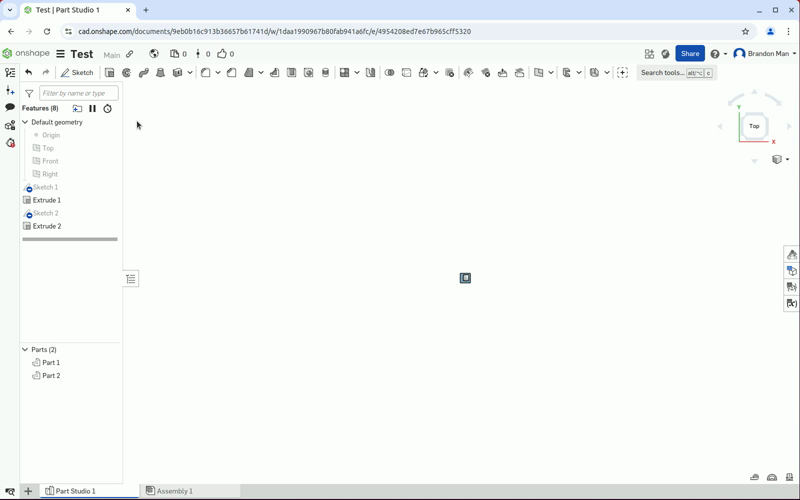
key(shift+h)
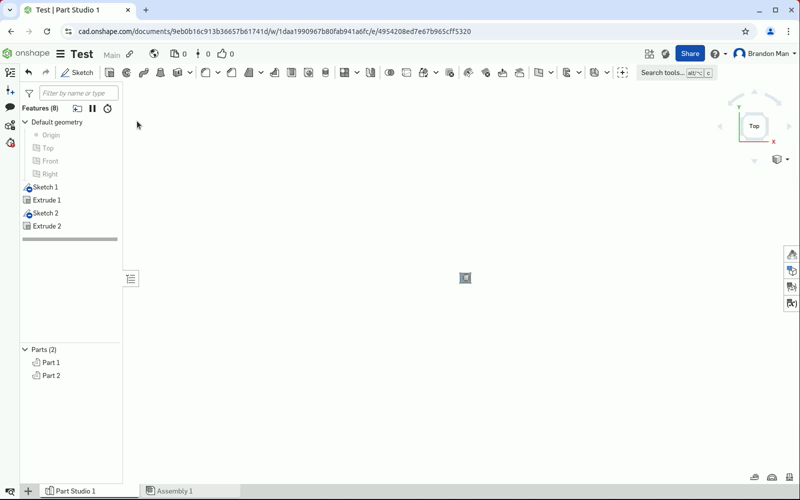
key(shift+7)
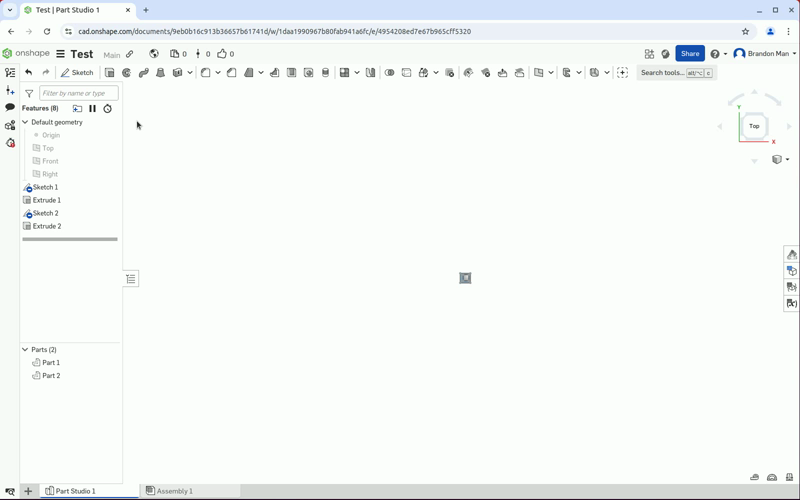
key(up, 3)
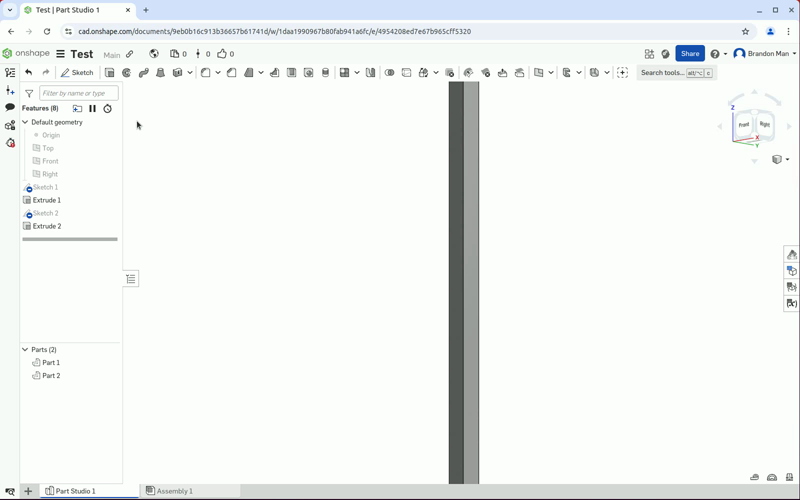
key(left, 3)
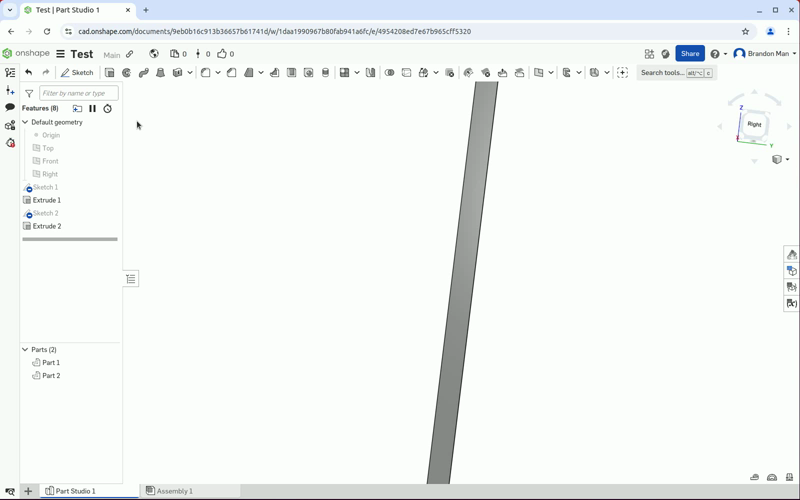
key(right, 3)
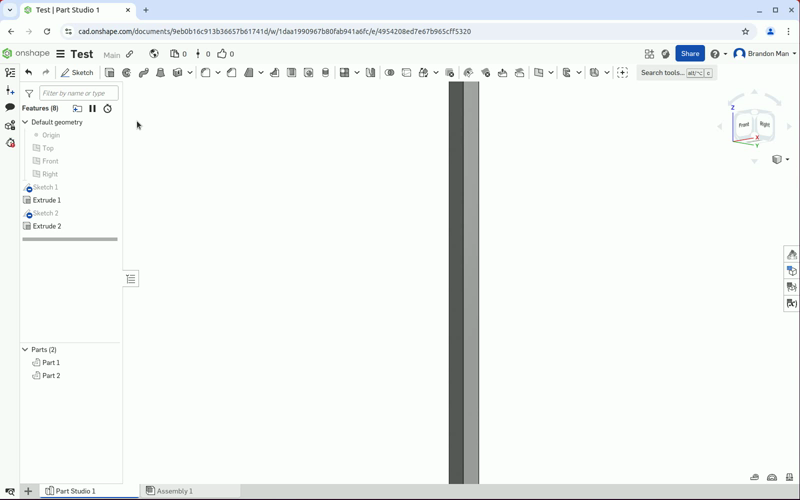
key(down, 3)
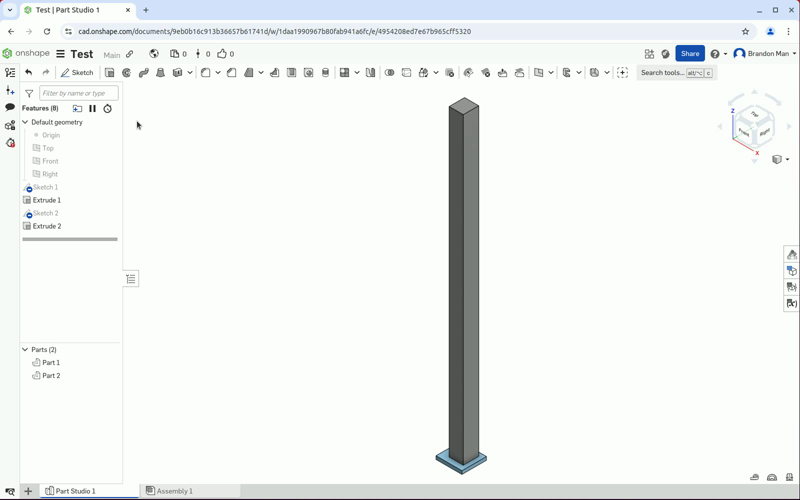
mouse_move(73, 189)
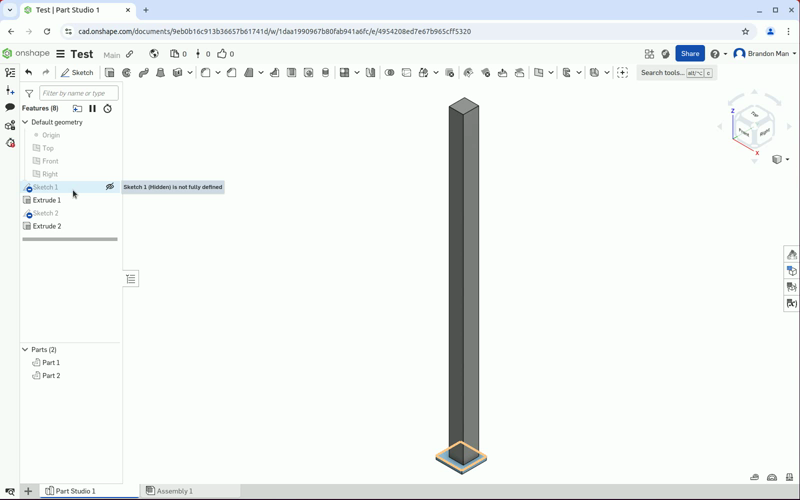
click(73, 189)